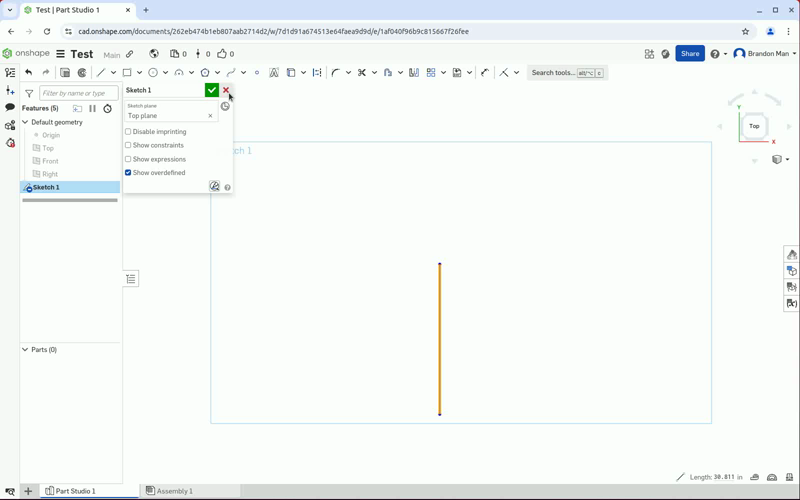
key(shift+h)
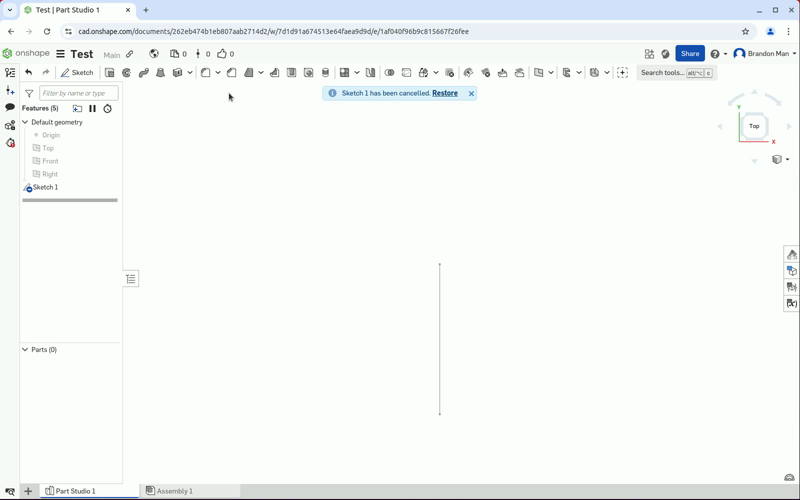
mouse_move(73, 352)
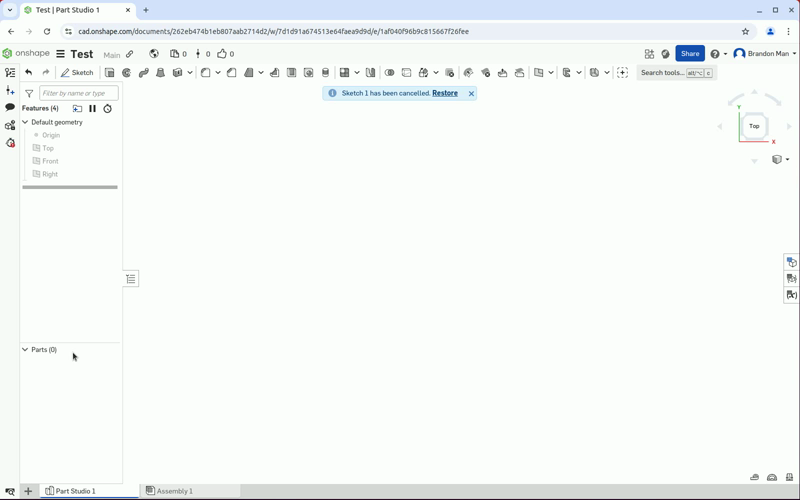
key(y)
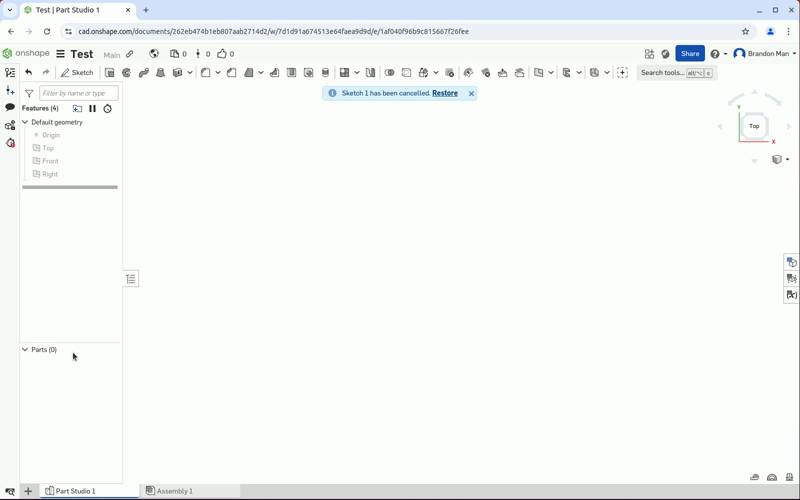
key(shift+p)
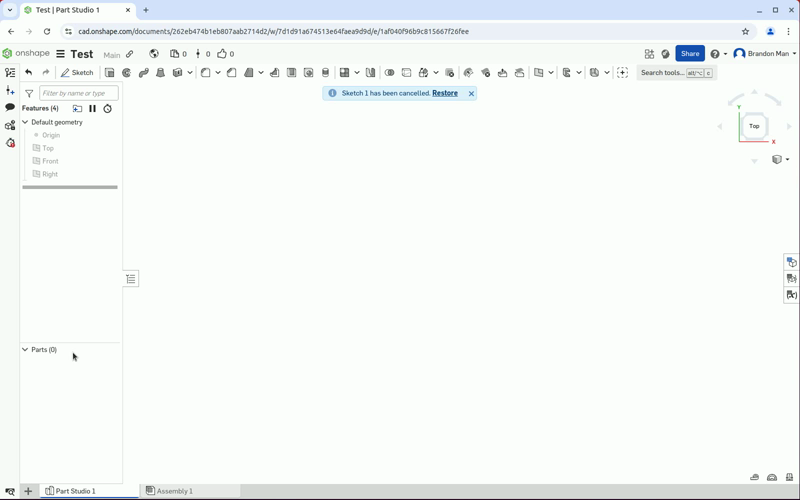
key(space)
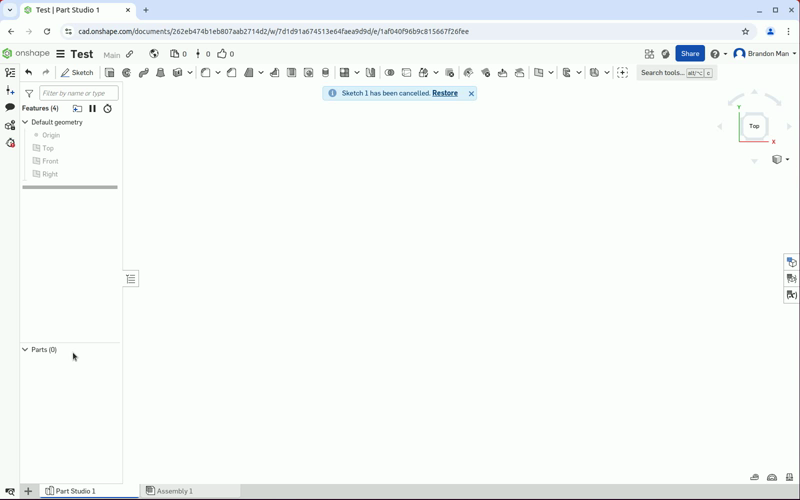
key_down(shift)
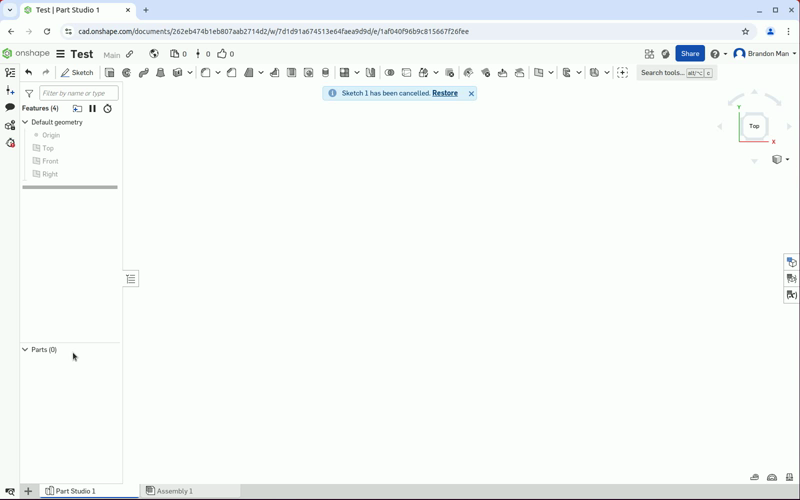
key(up)
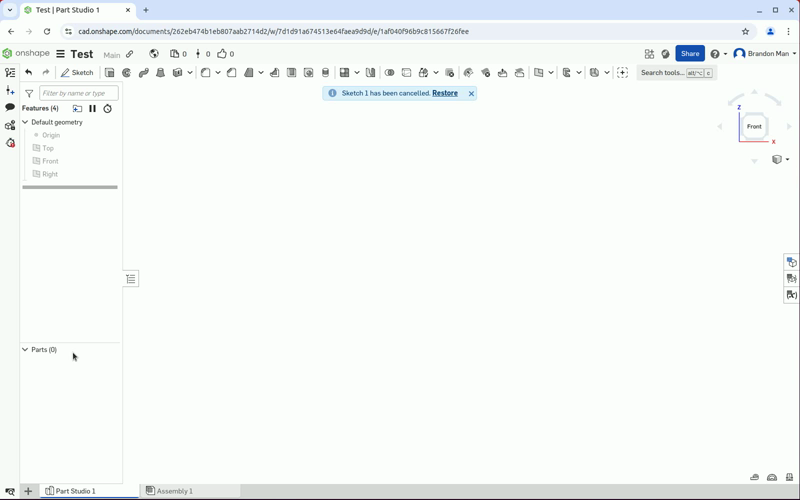
key_up(shift)
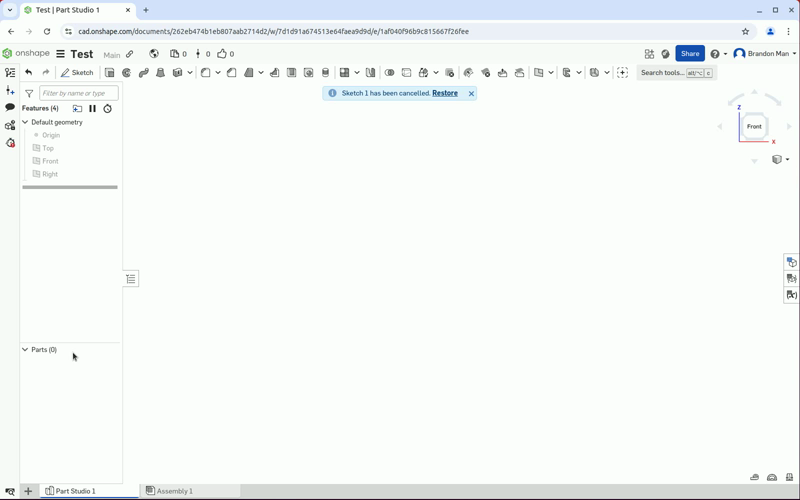
mouse_move(73, 352)
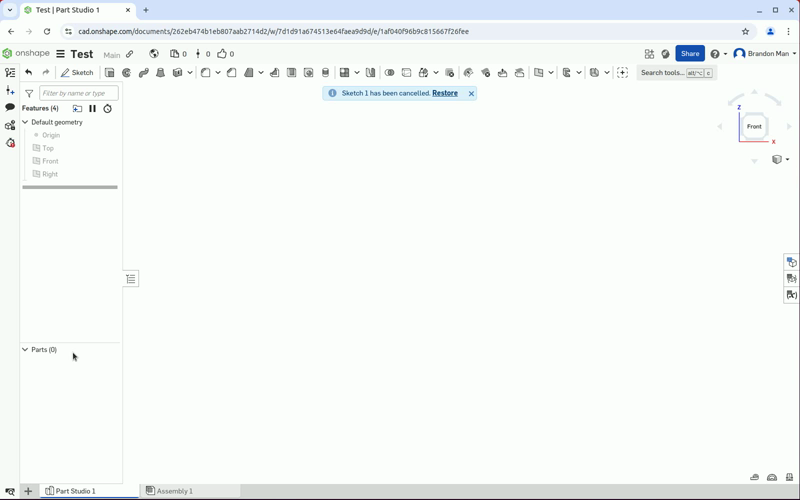
key(shift+y)
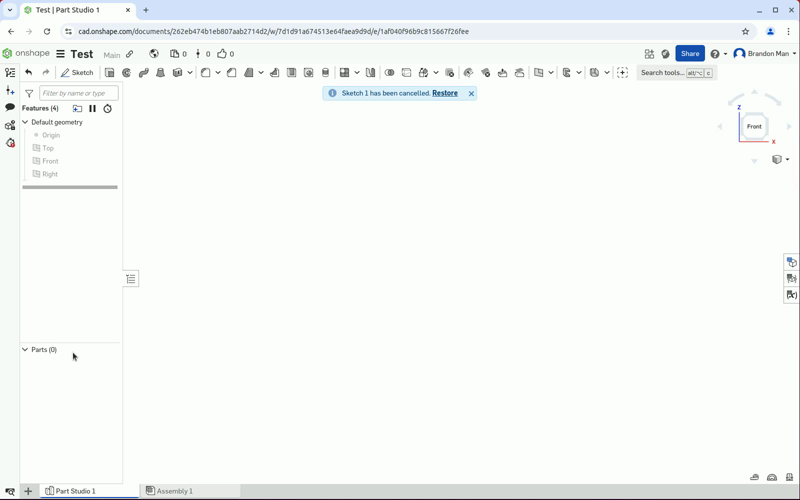
key(shift+s)
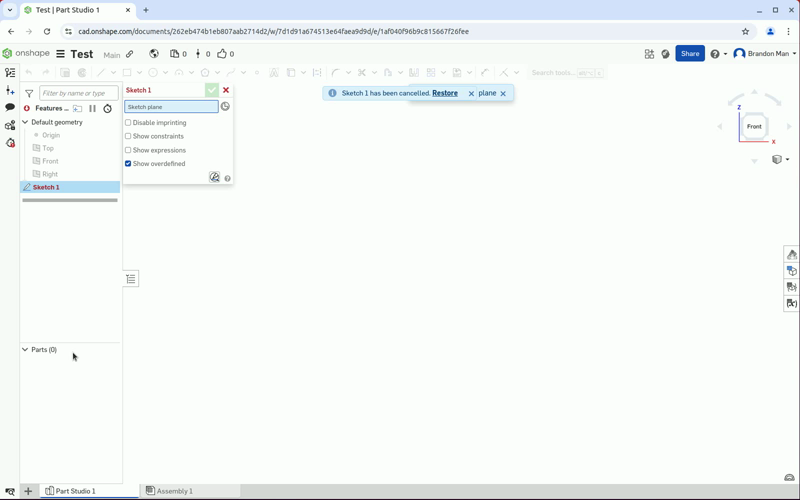
mouse_move(73, 163)
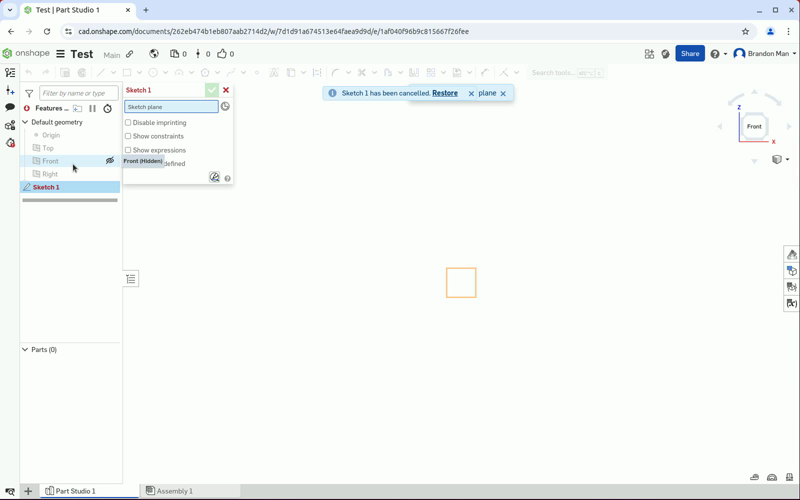
click(73, 163)
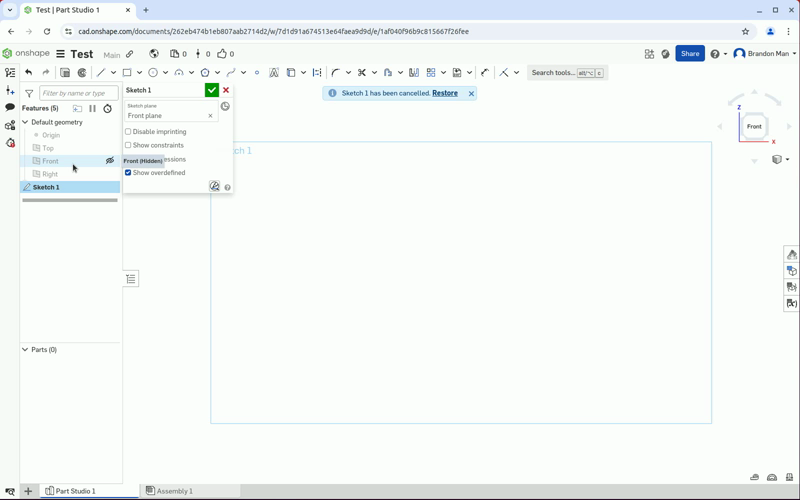
mouse_move(73, 352)
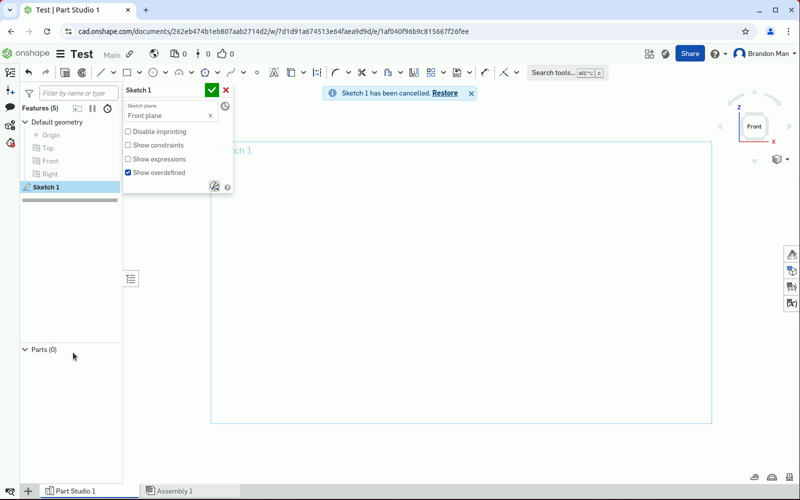
key(y)
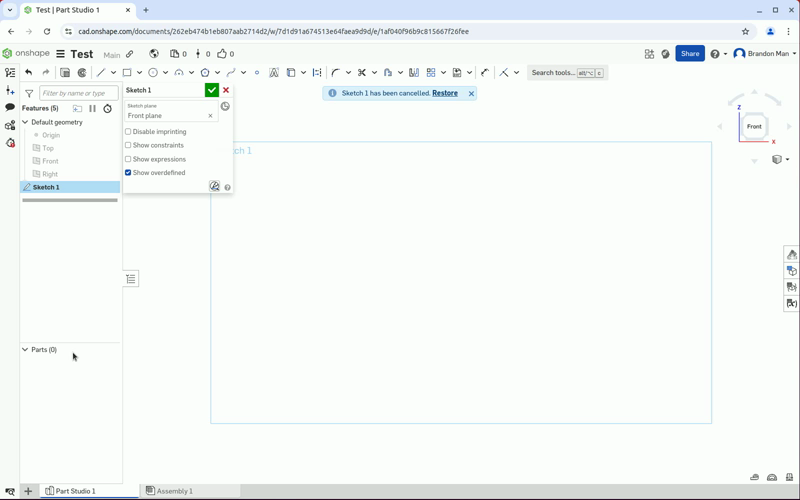
key(c)
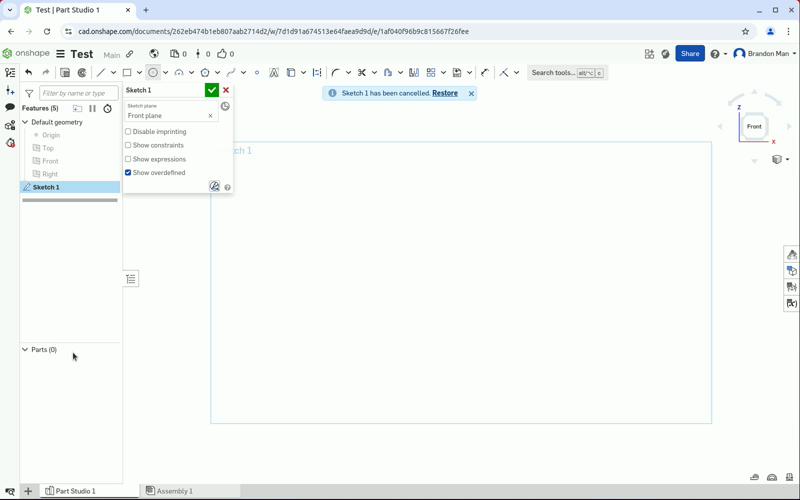
key_down(shift)
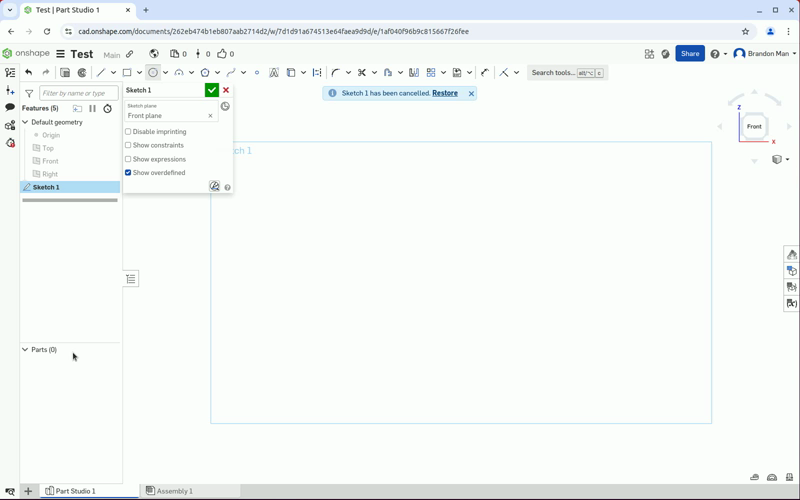
mouse_move(460, 282)
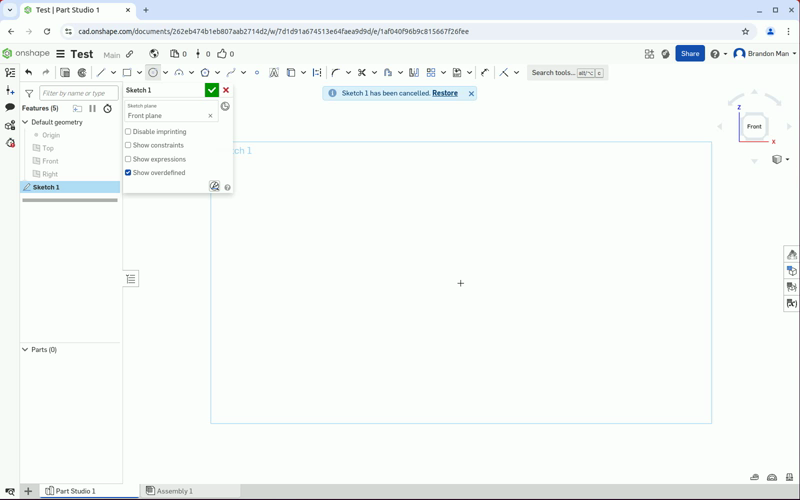
click(460, 282)
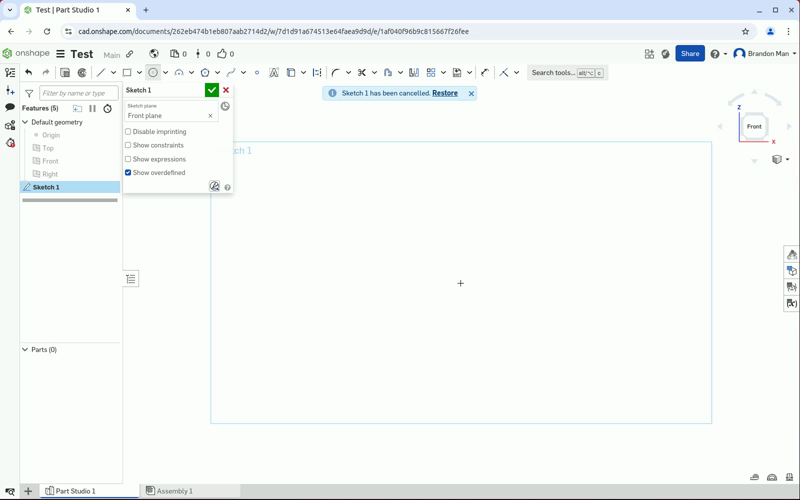
key_up(shift)
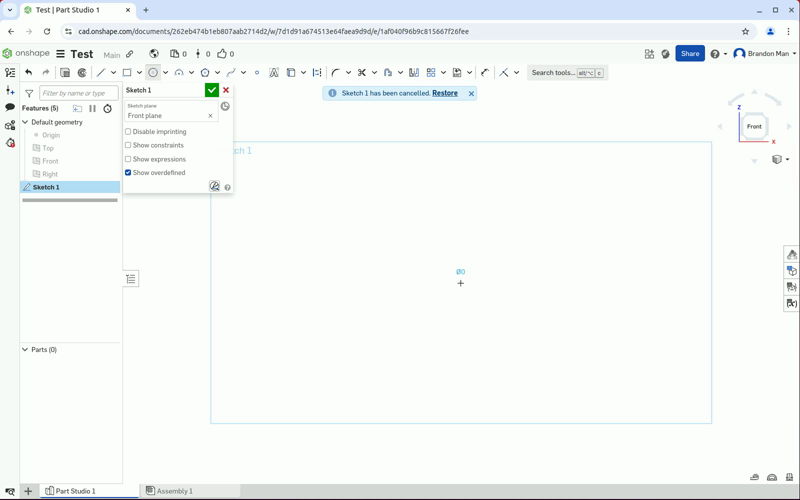
mouse_move(480, 282)
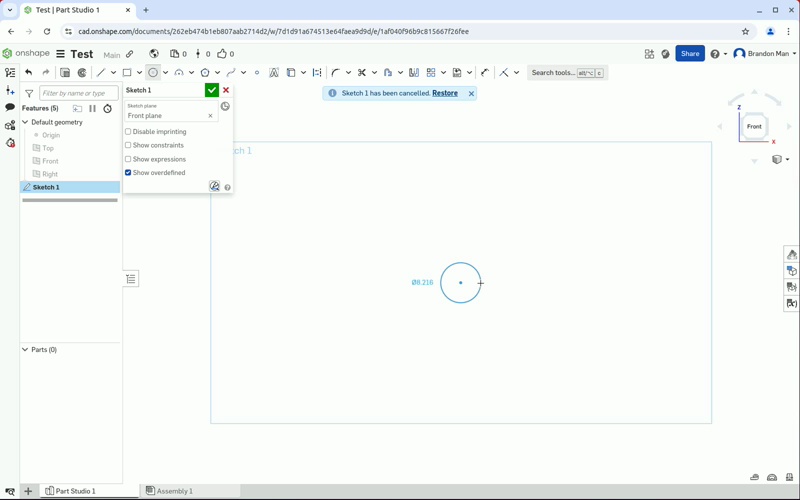
click(480, 282)
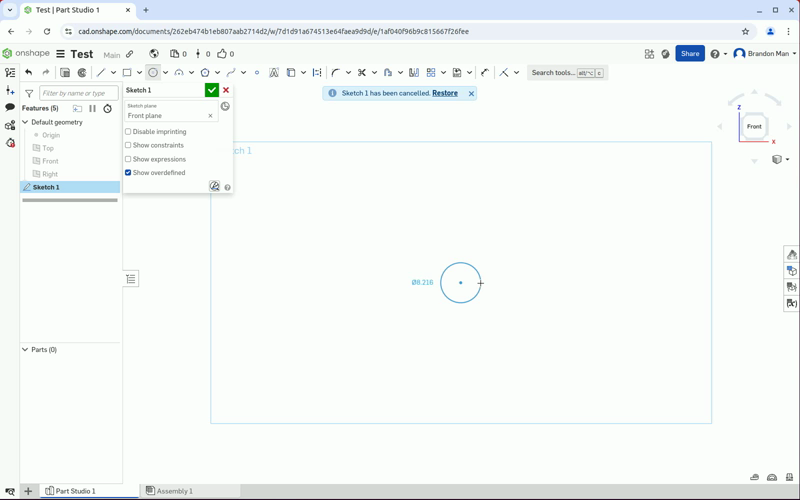
key(esc)
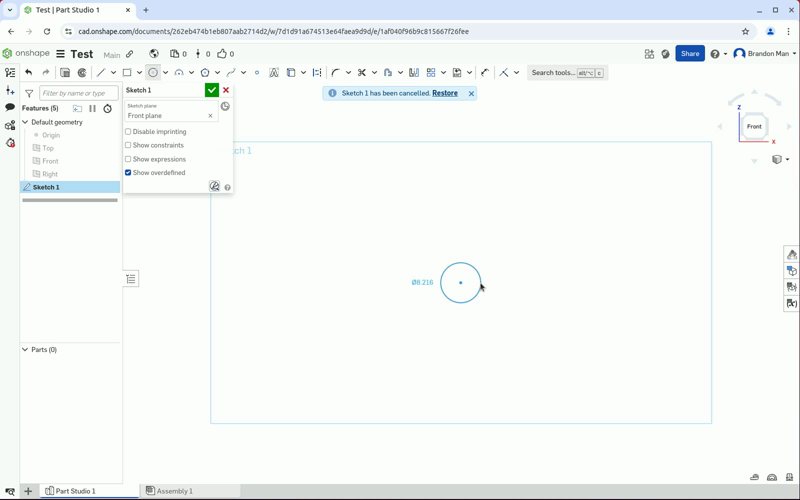
key(c)
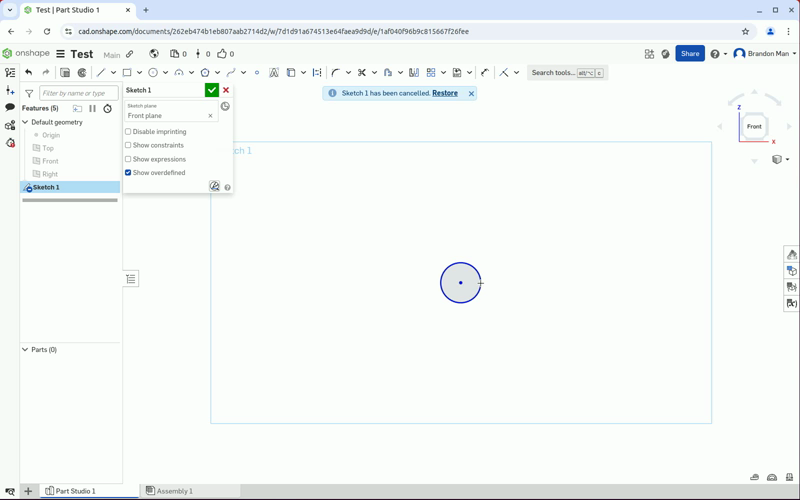
key_down(shift)
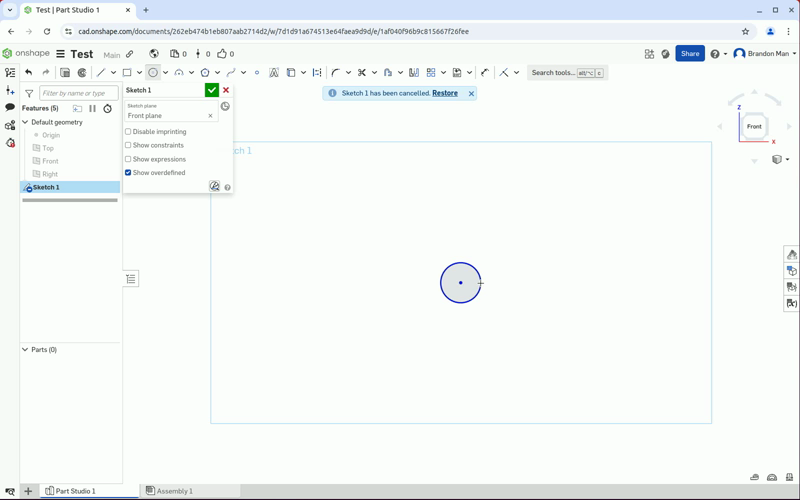
mouse_move(460, 282)
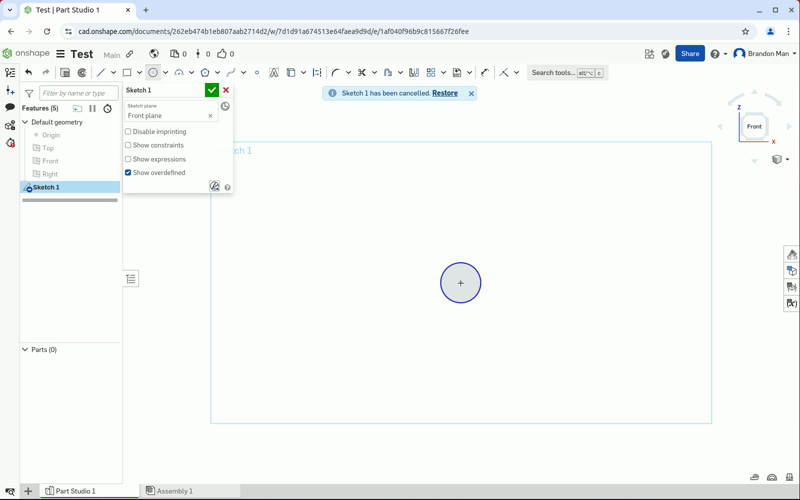
click(460, 282)
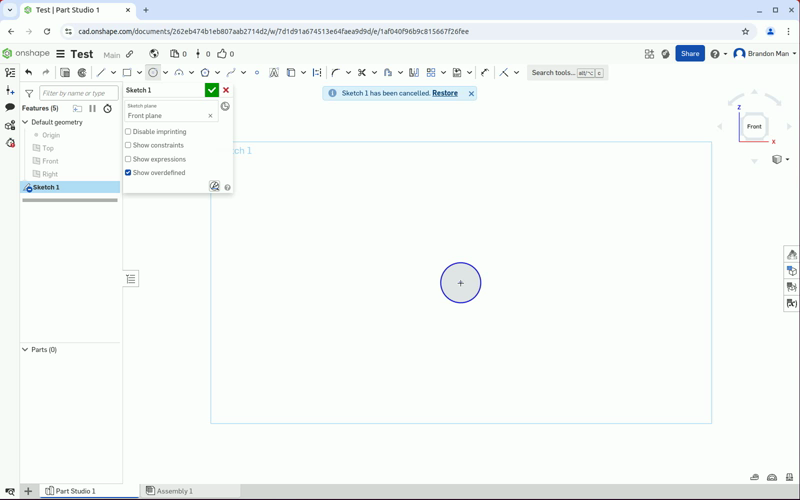
key_up(shift)
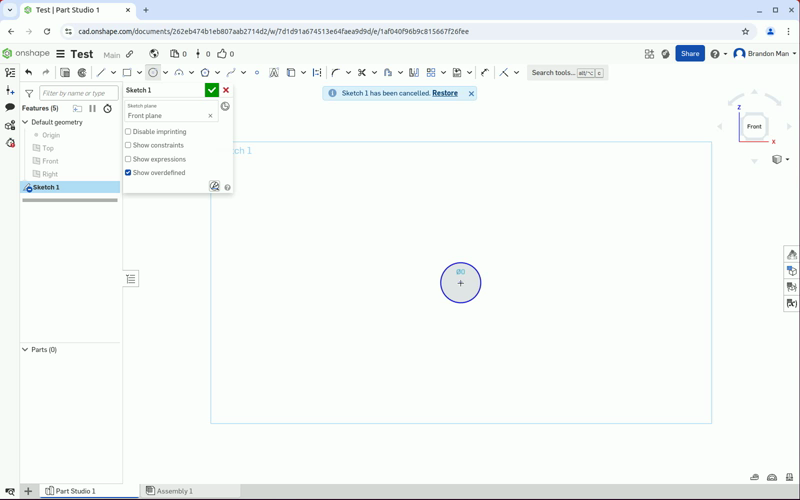
mouse_move(470, 282)
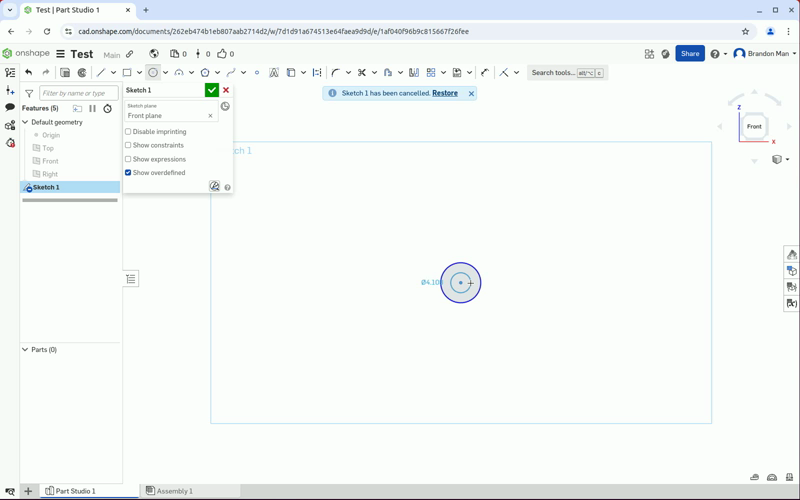
click(470, 282)
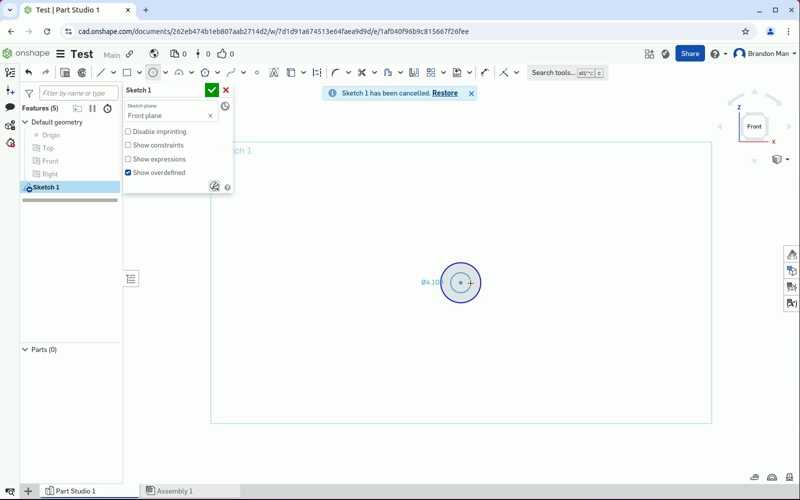
key(esc)
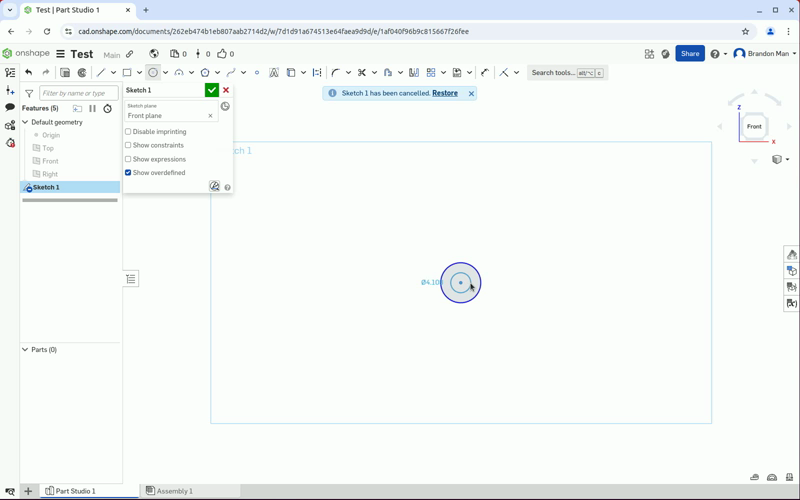
mouse_move(470, 287)
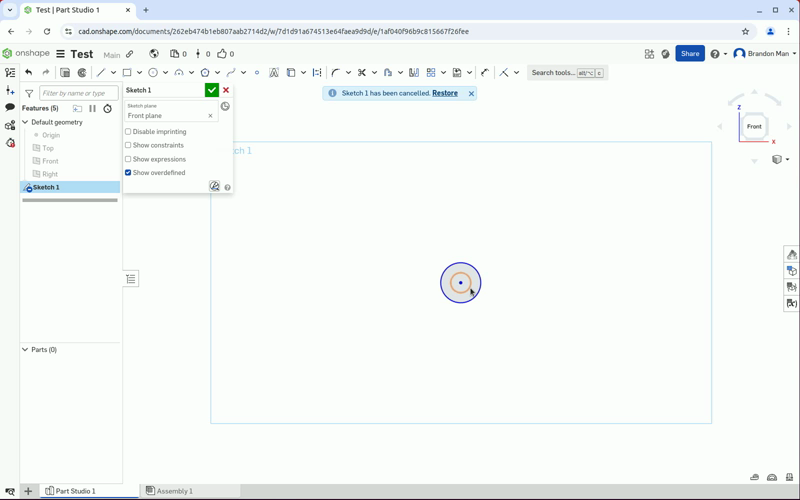
scroll(6)
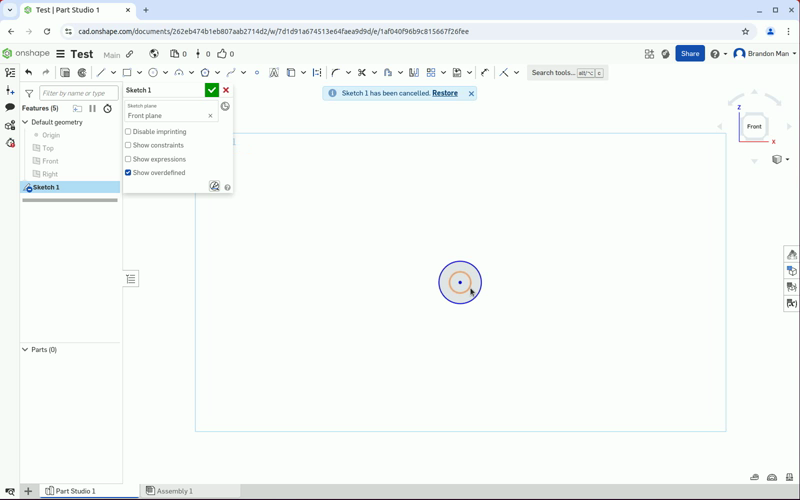
scroll(6)
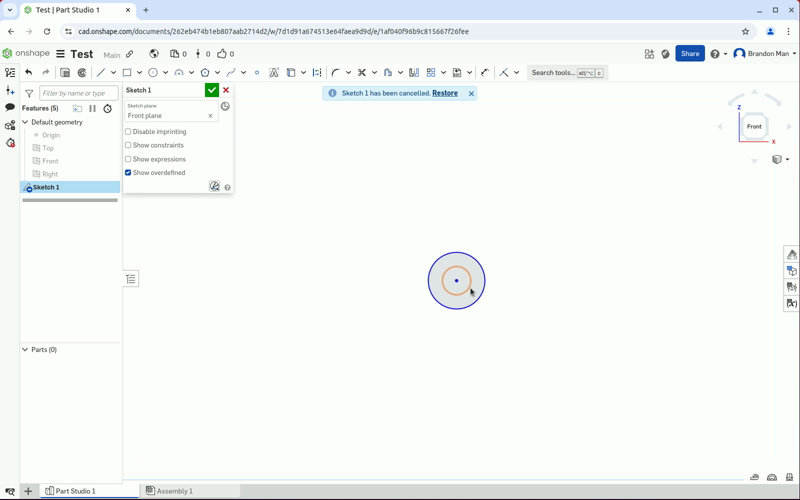
scroll(6)
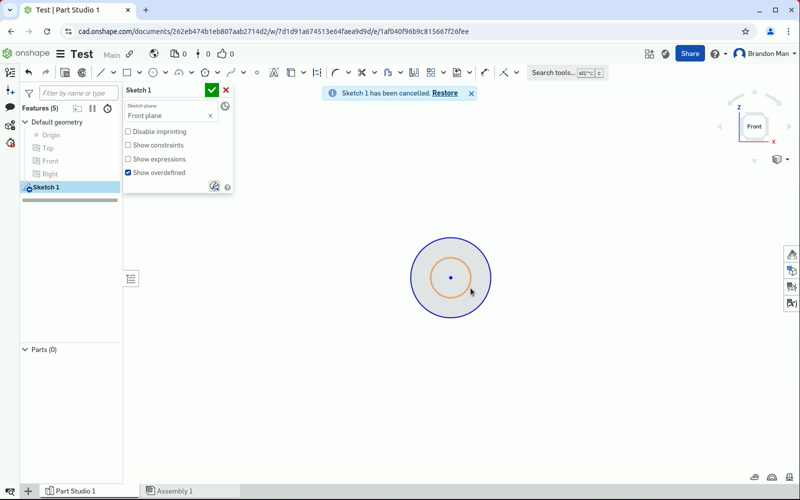
scroll(6)
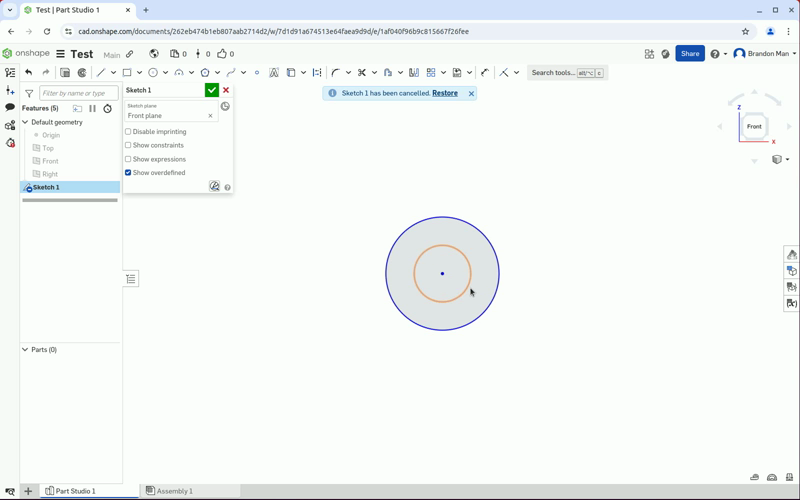
scroll(6)
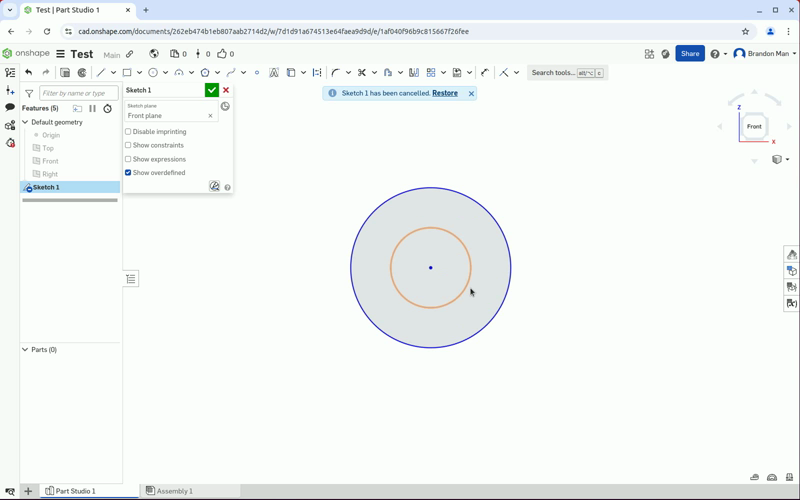
scroll(6)
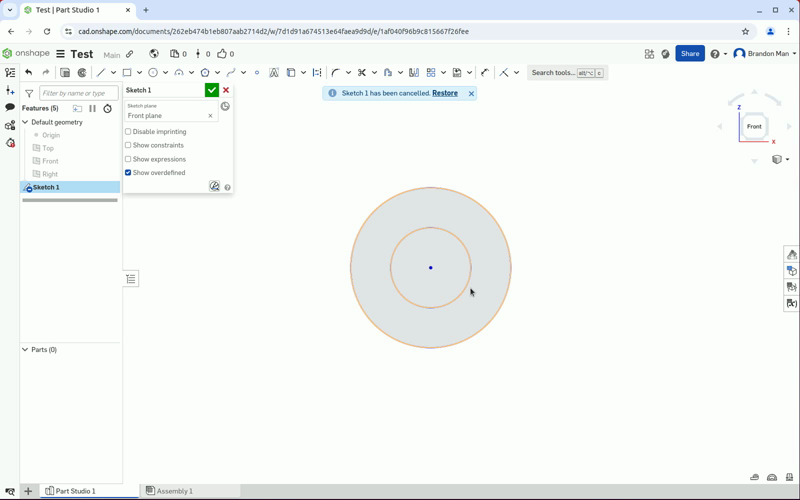
scroll(6)
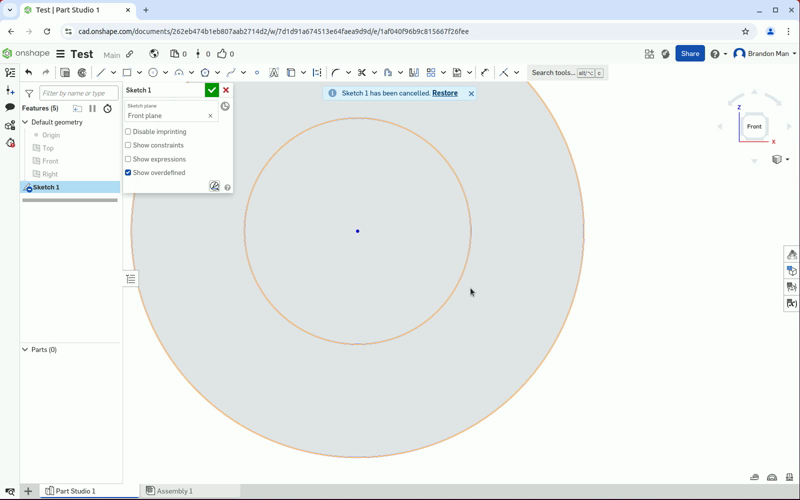
click(470, 287)
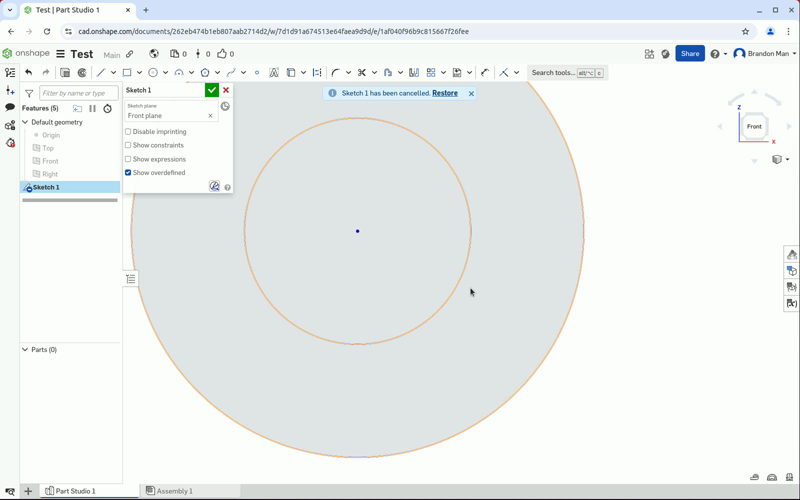
scroll(-6)
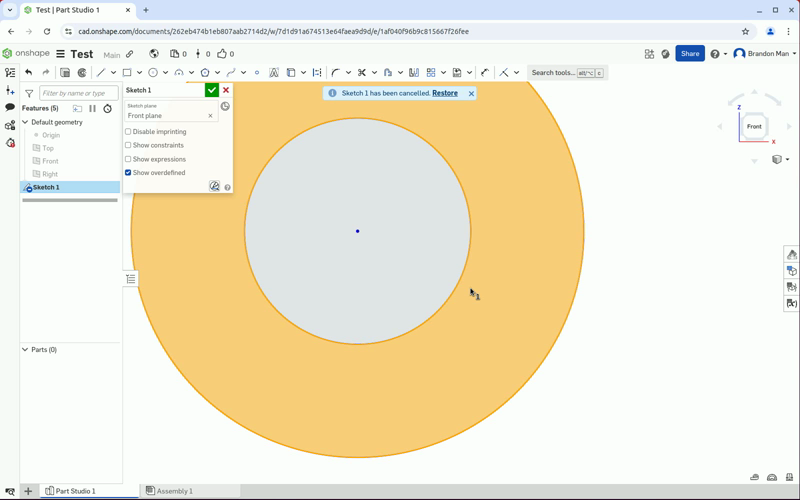
scroll(-6)
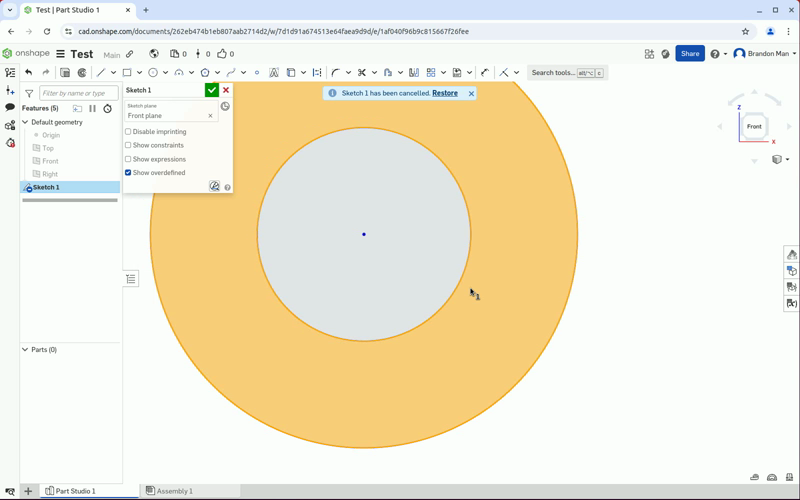
scroll(-6)
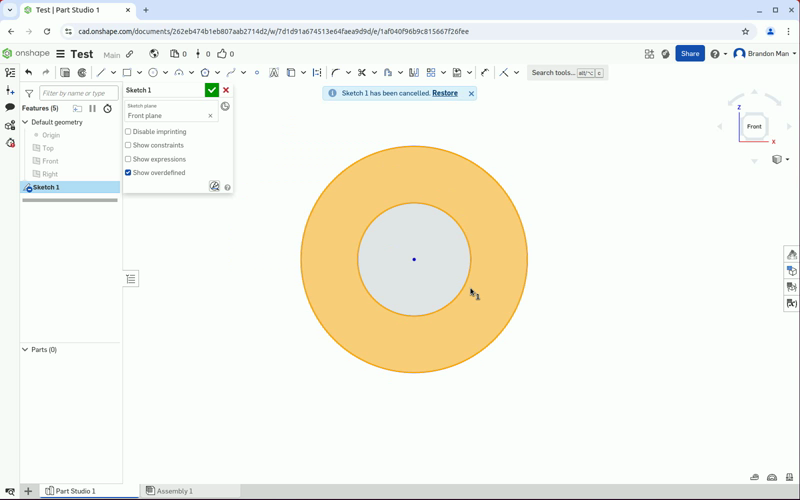
scroll(-6)
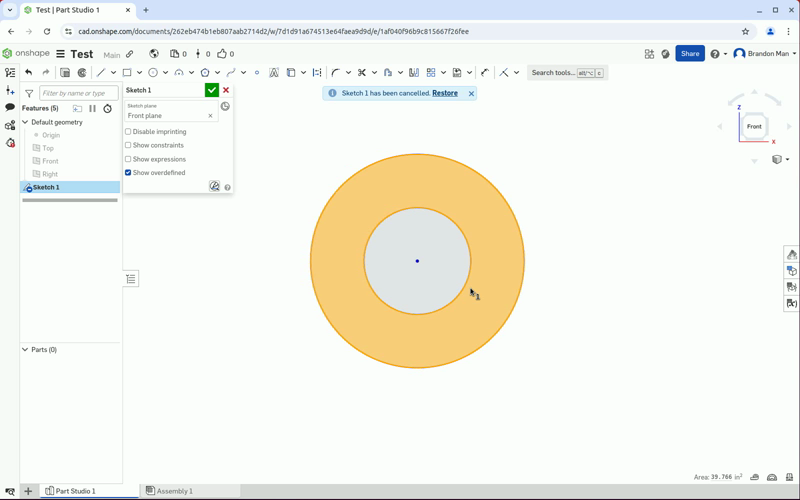
scroll(-6)
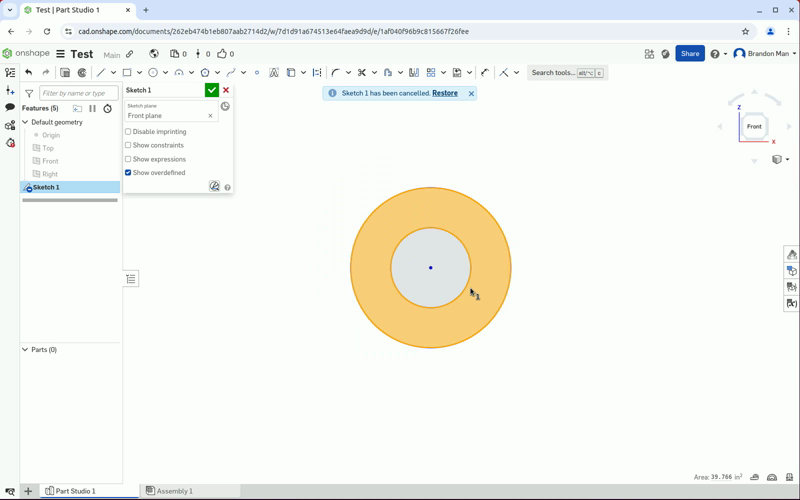
scroll(-6)
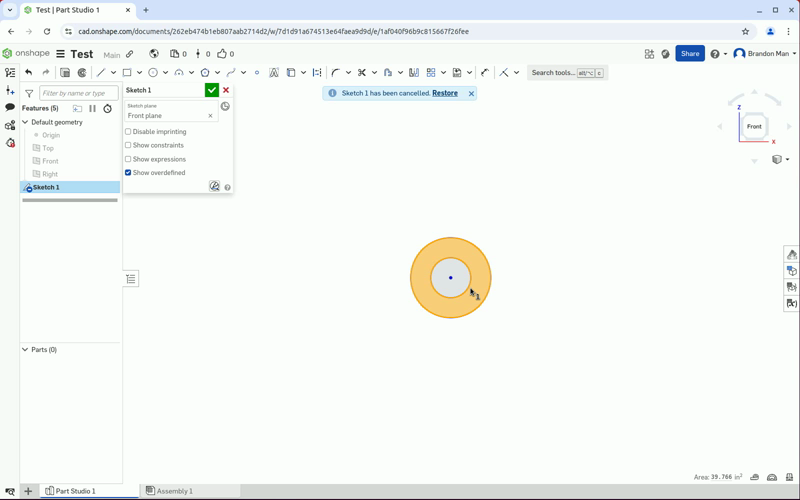
scroll(-6)
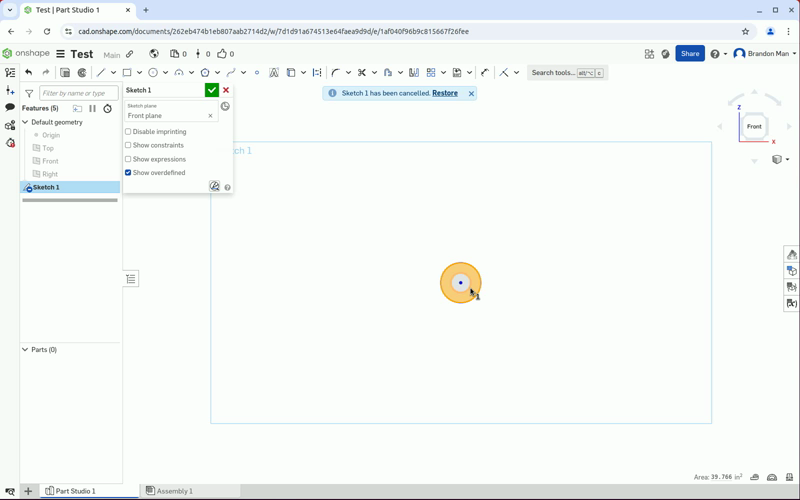
mouse_move(73, 352)
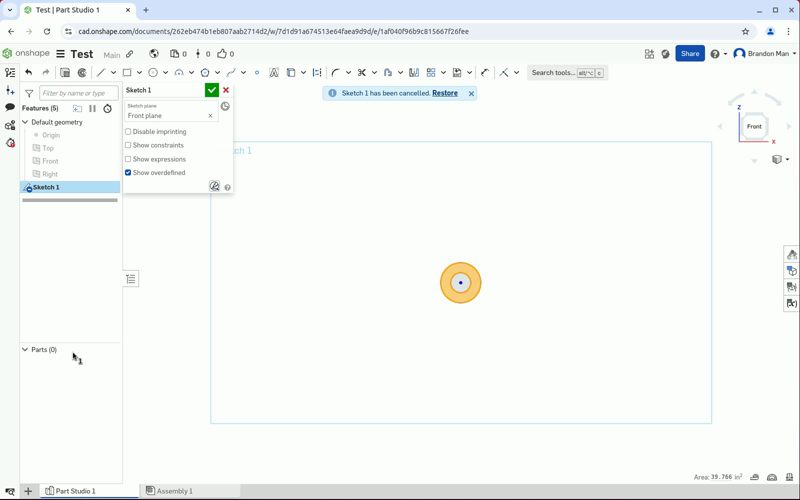
key(shift+y)
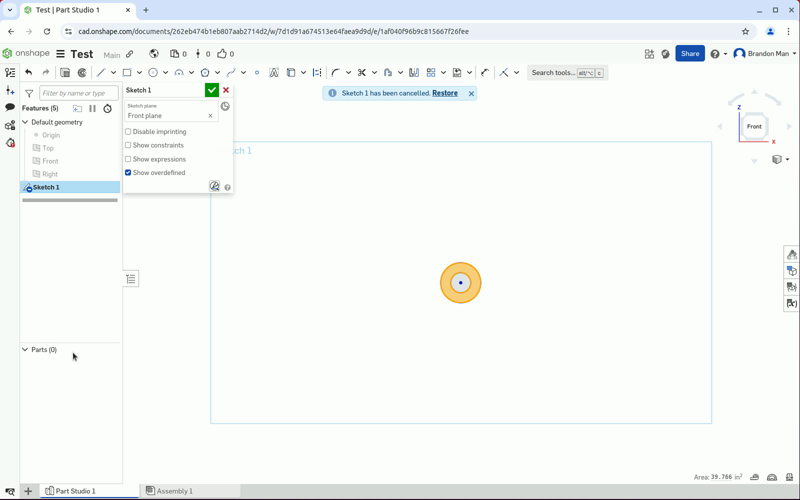
key(shift+e)
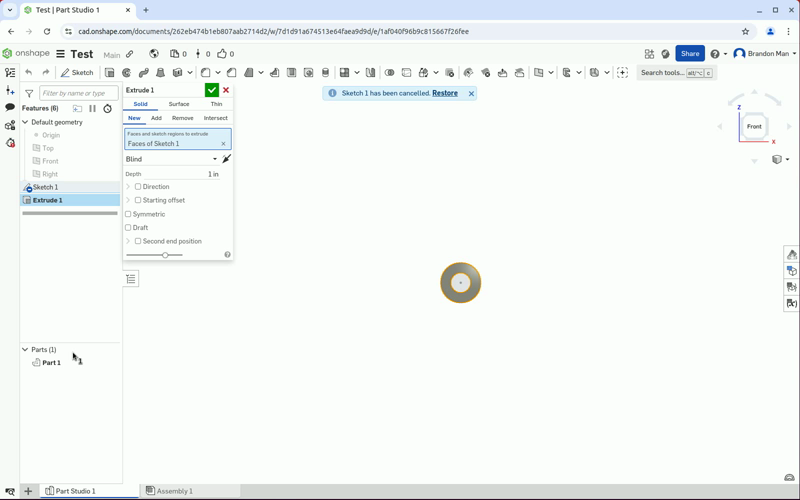
mouse_move(143, 106)
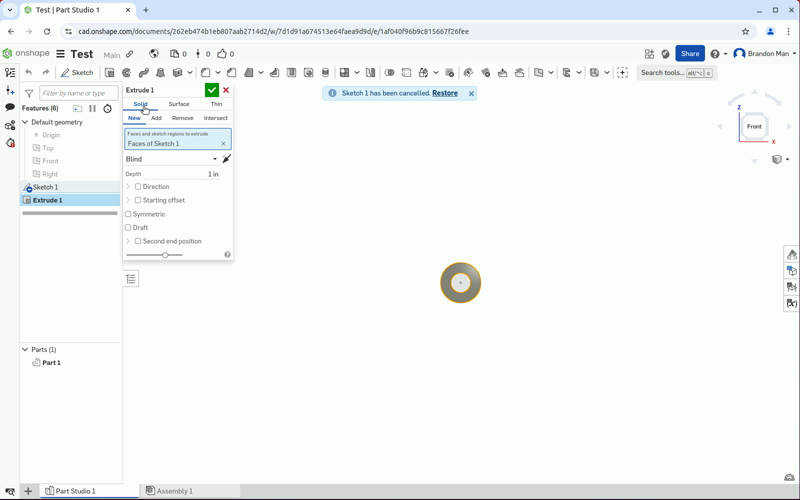
click(143, 106)
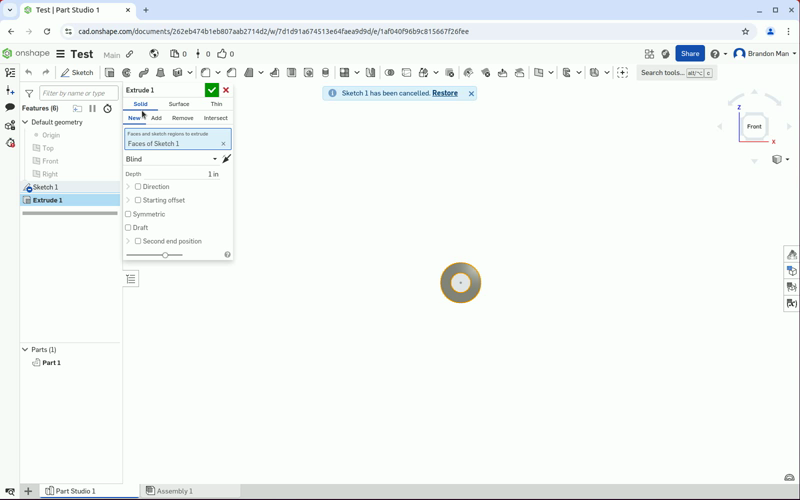
mouse_move(137, 120)
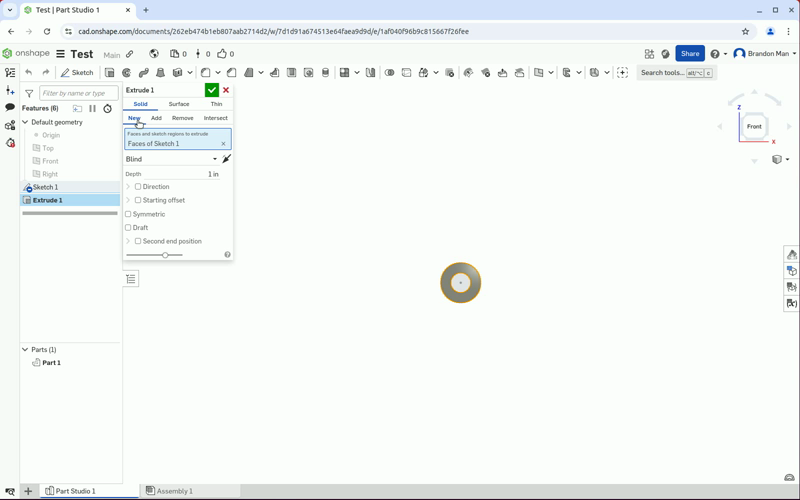
click(137, 120)
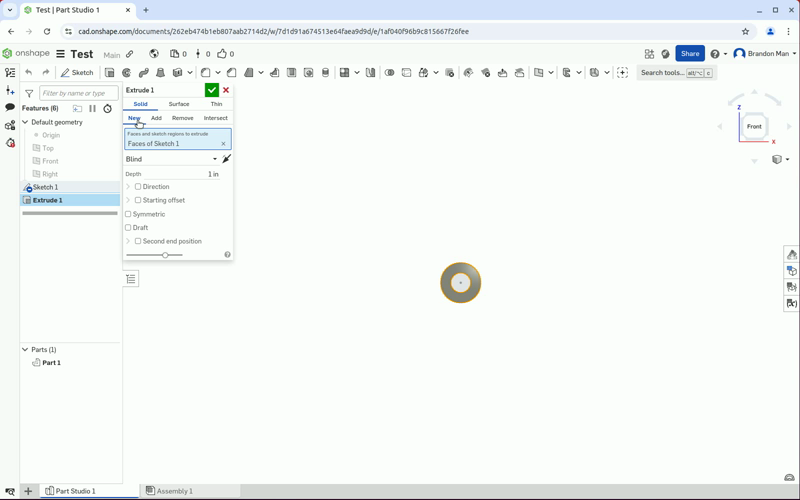
key(tab, 4)
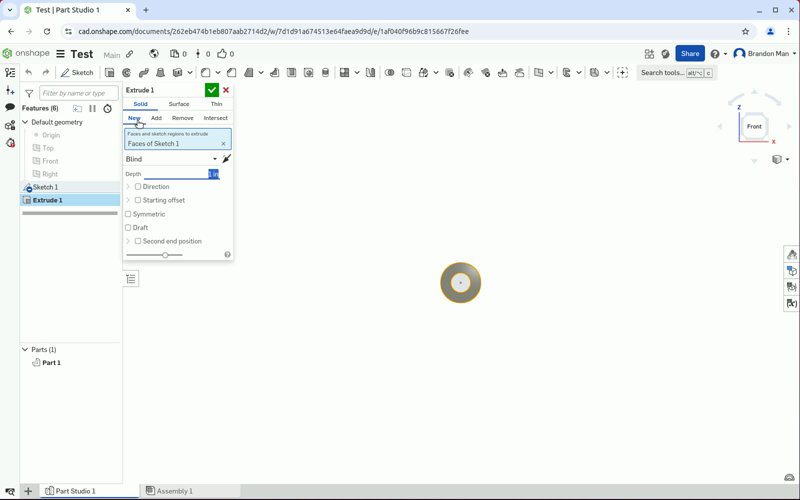
text(5.055)
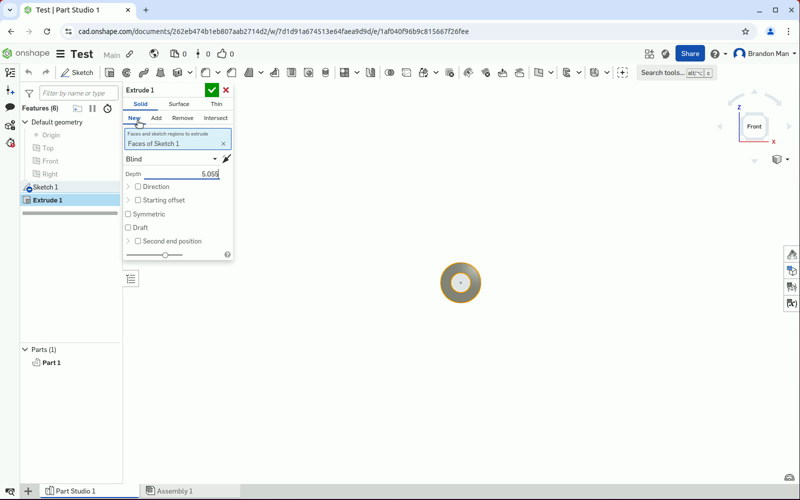
key(enter)
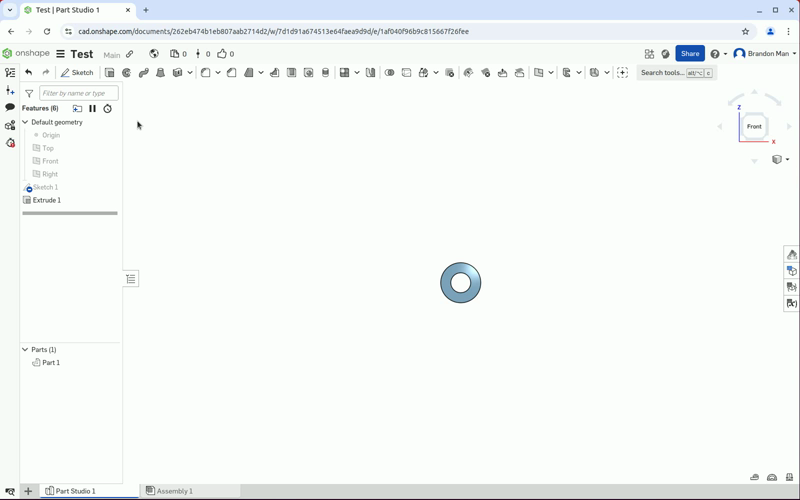
key(shift+h)
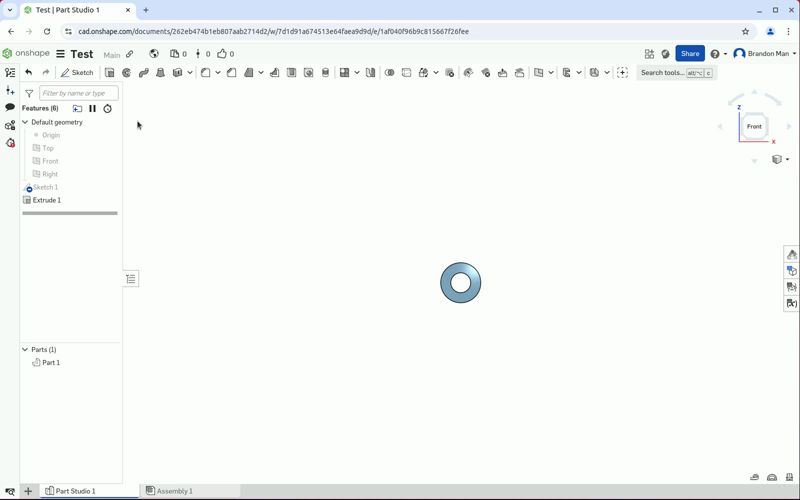
key(shift+h)
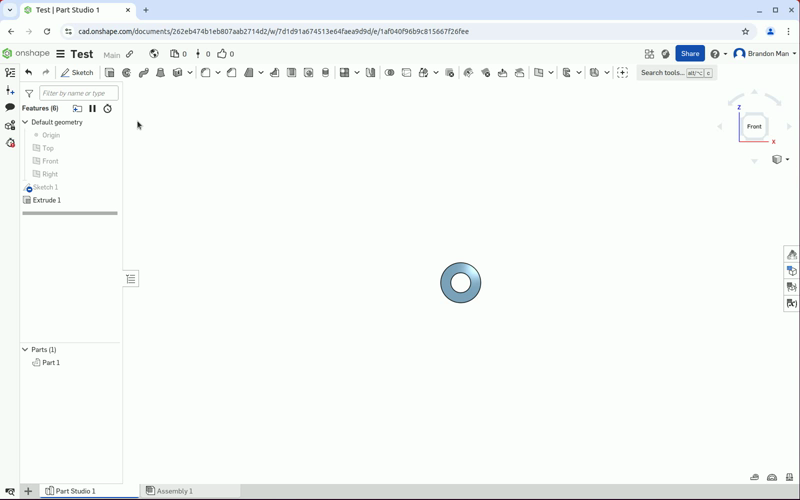
mouse_move(73, 189)
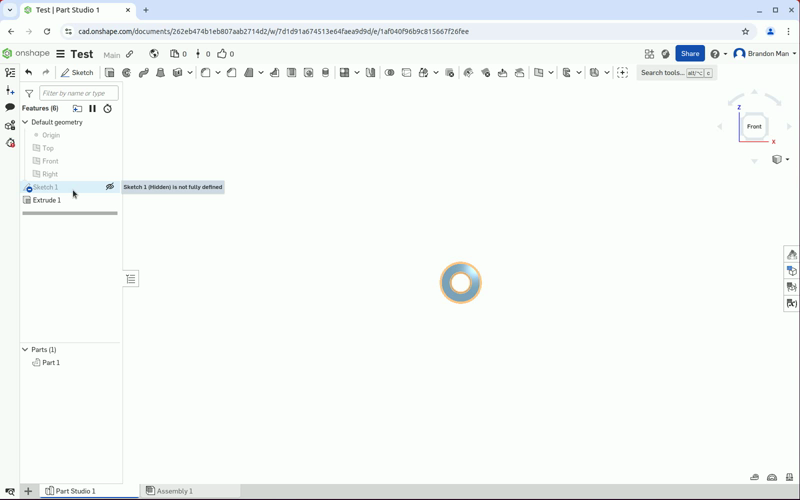
click(73, 189)
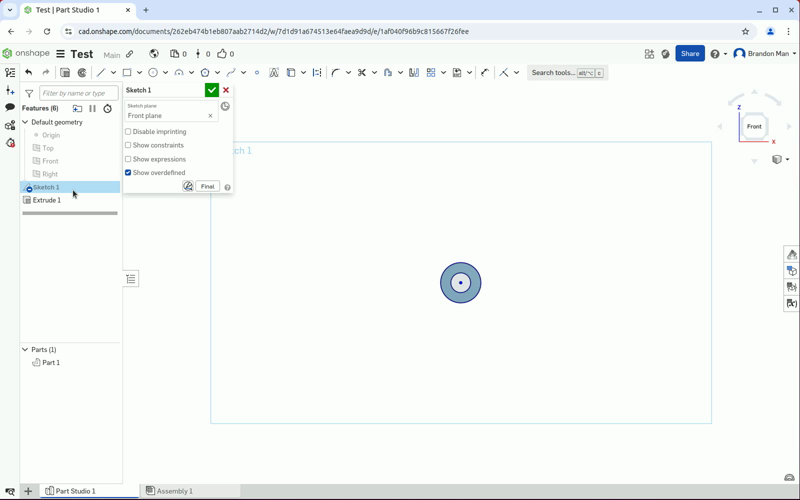
mouse_move(229, 92)
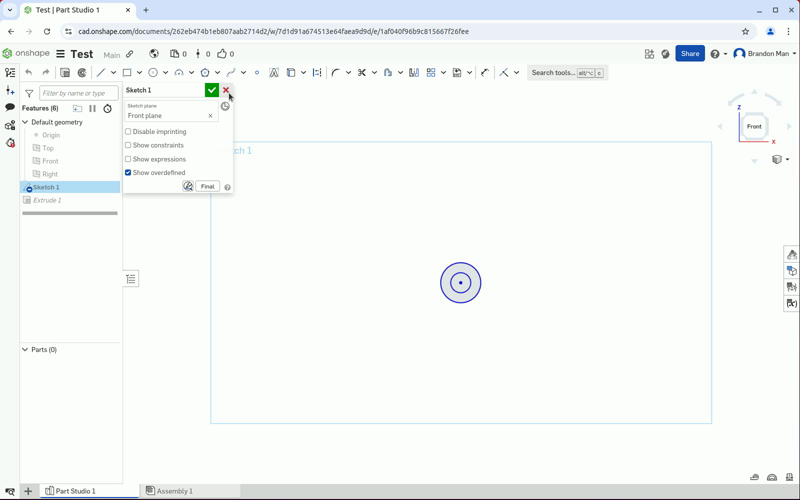
click(229, 92)
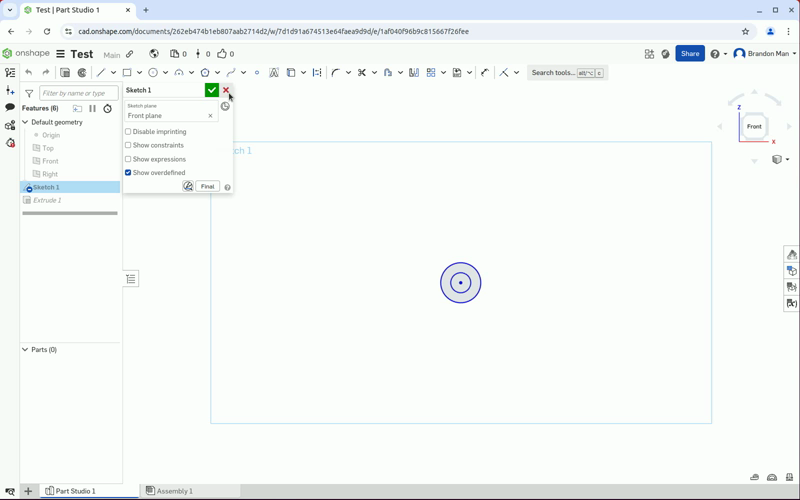
key(shift+s)
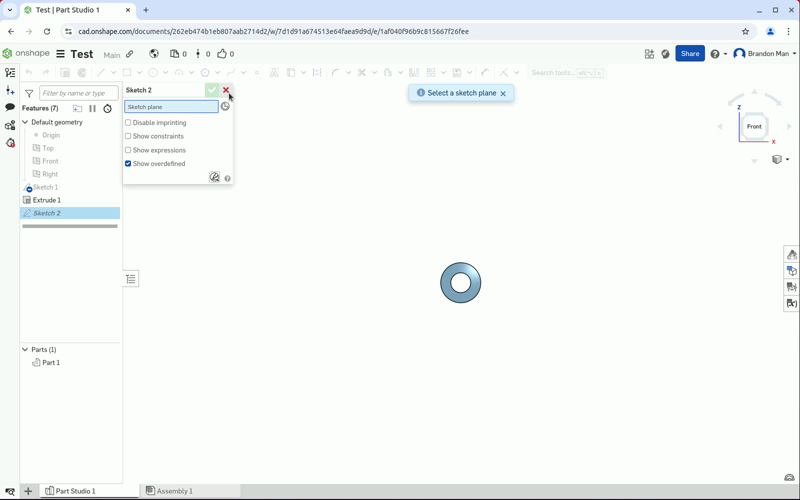
mouse_move(73, 163)
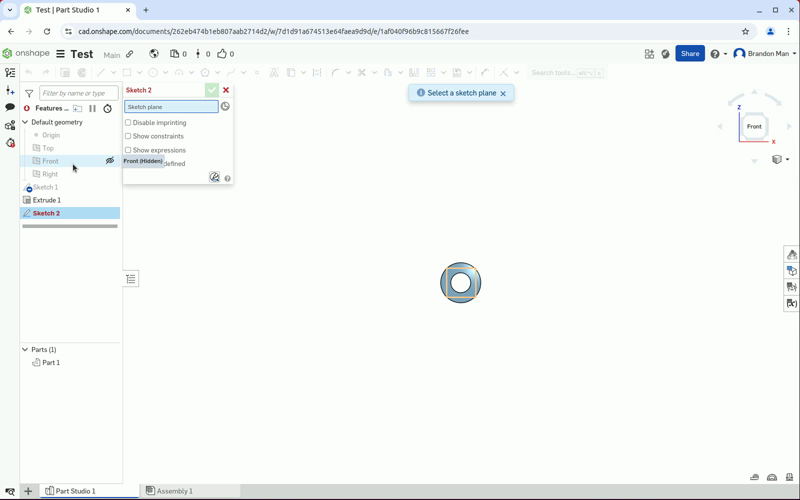
click(73, 163)
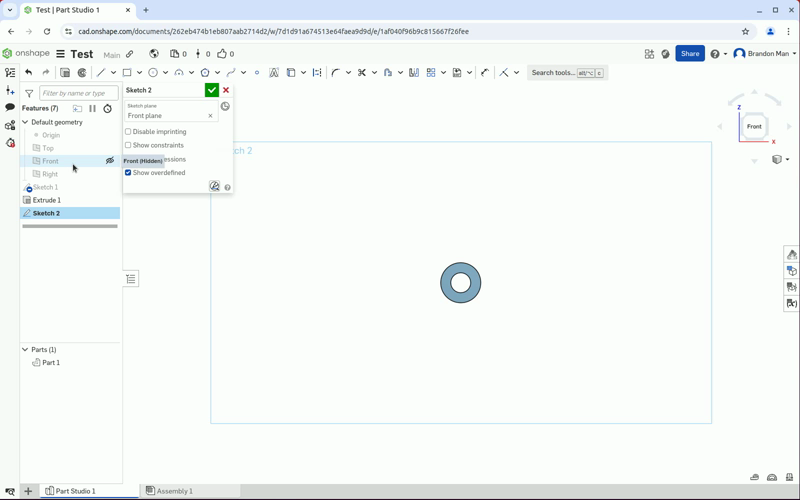
mouse_move(73, 352)
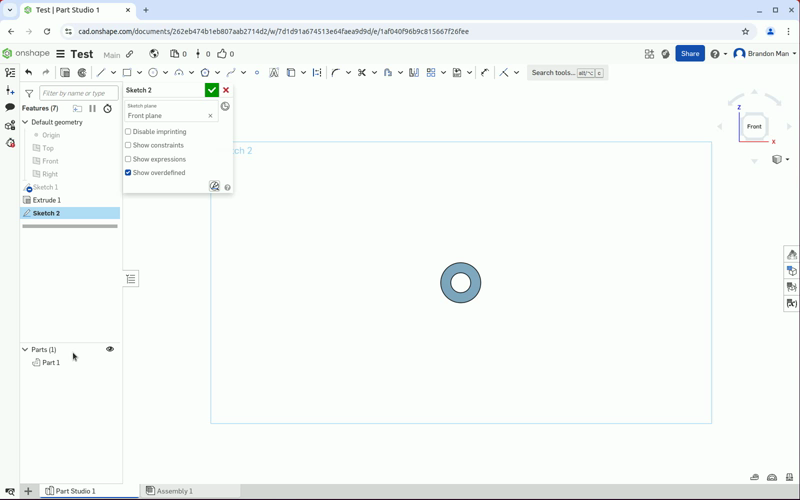
key(y)
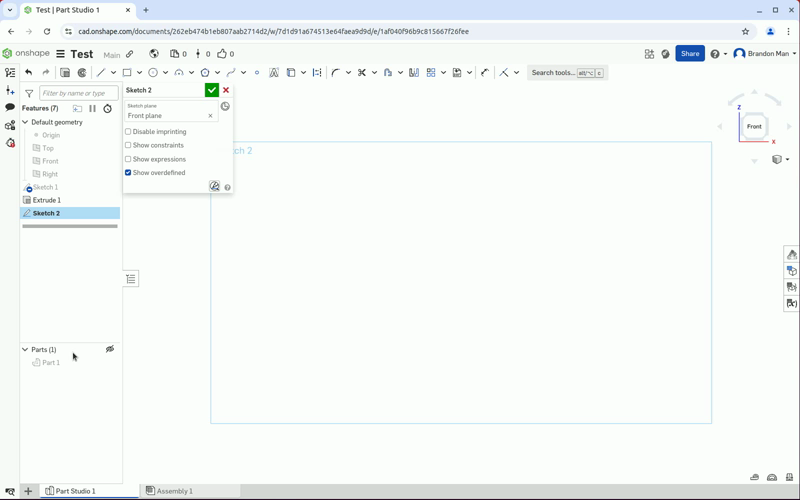
key(l)
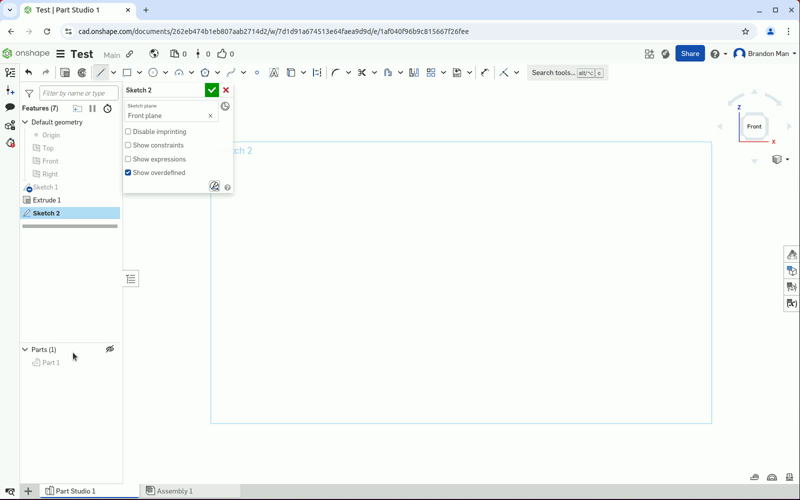
key_down(shift)
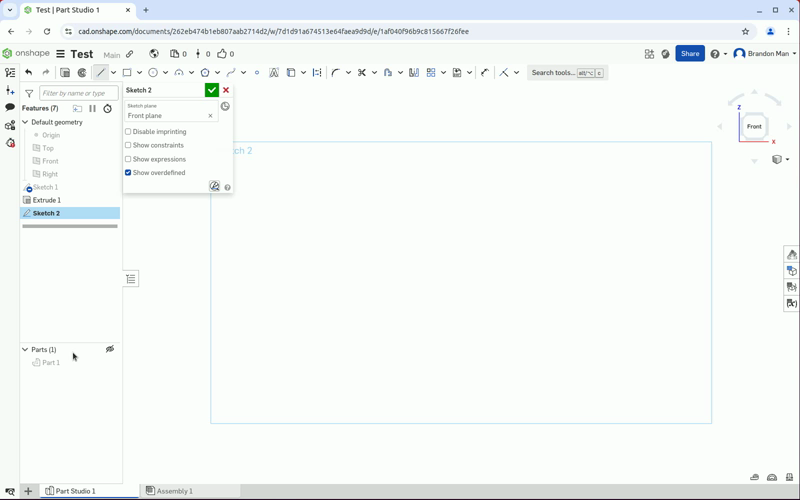
mouse_move(461, 303)
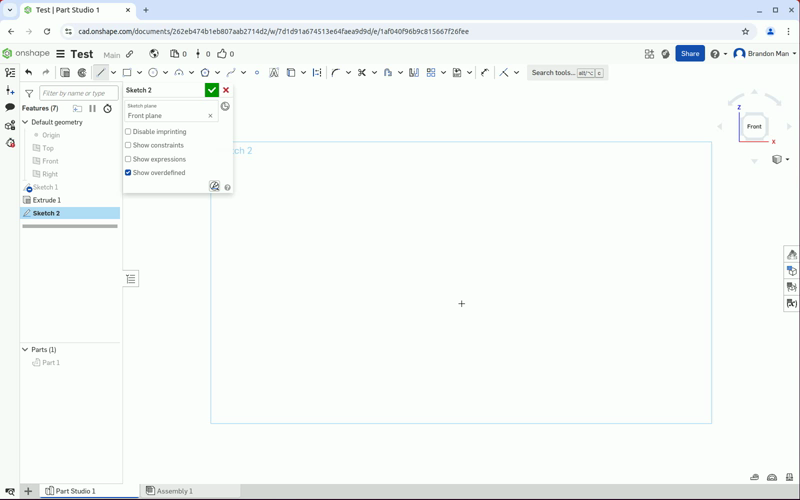
click(461, 303)
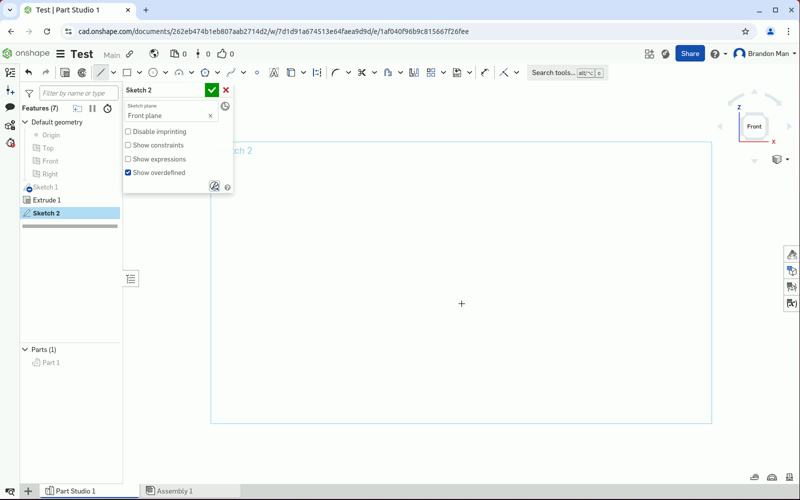
key_up(shift)
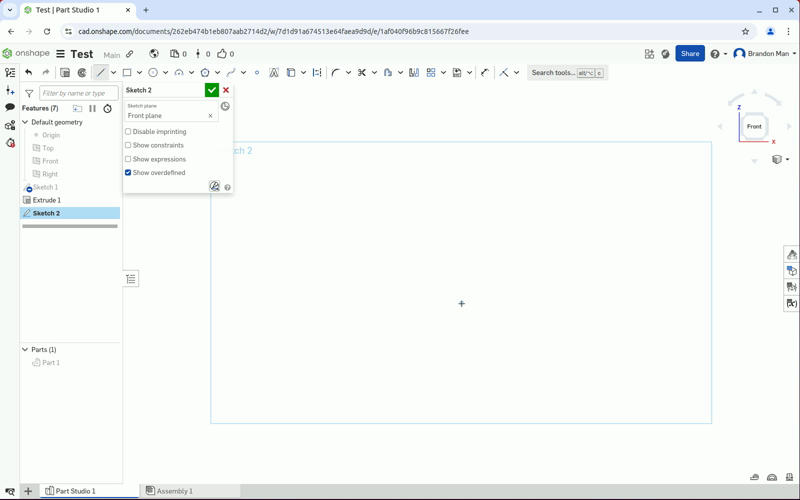
key_down(shift)
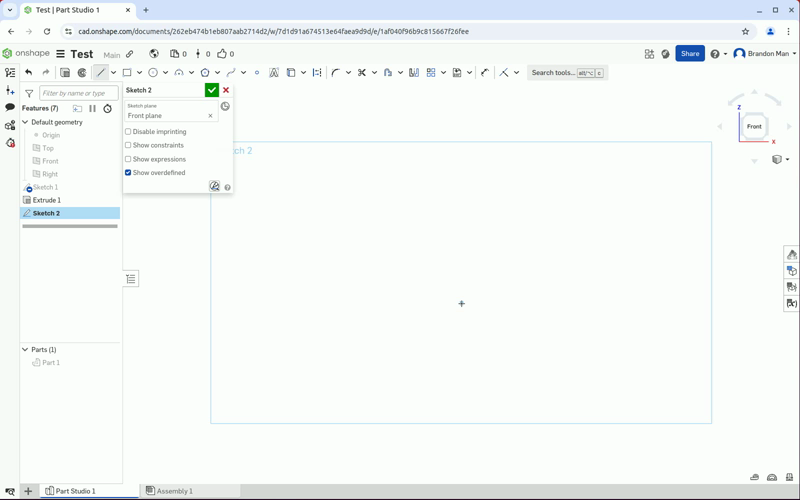
mouse_move(559, 297)
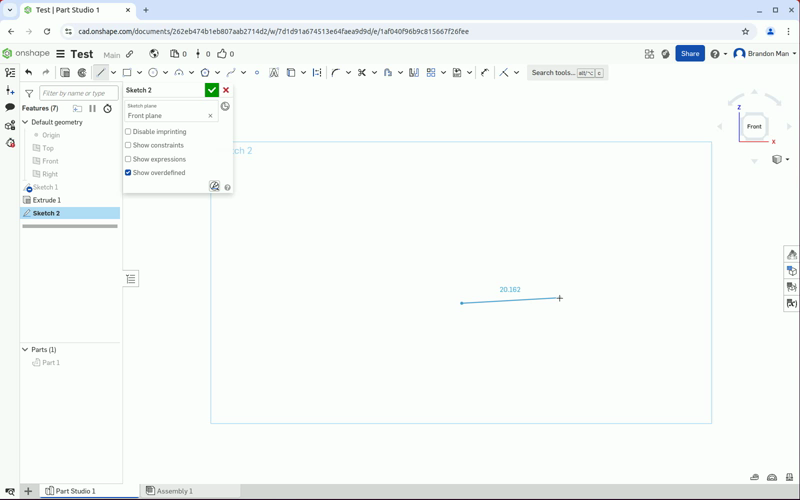
click(559, 297)
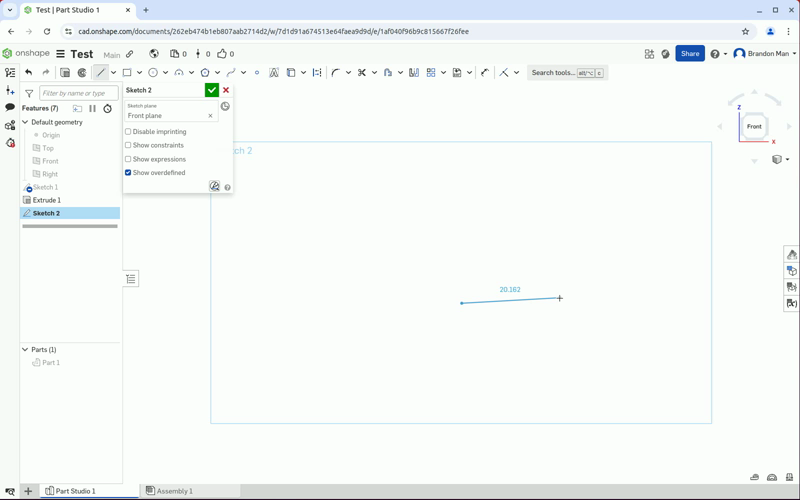
key_up(shift)
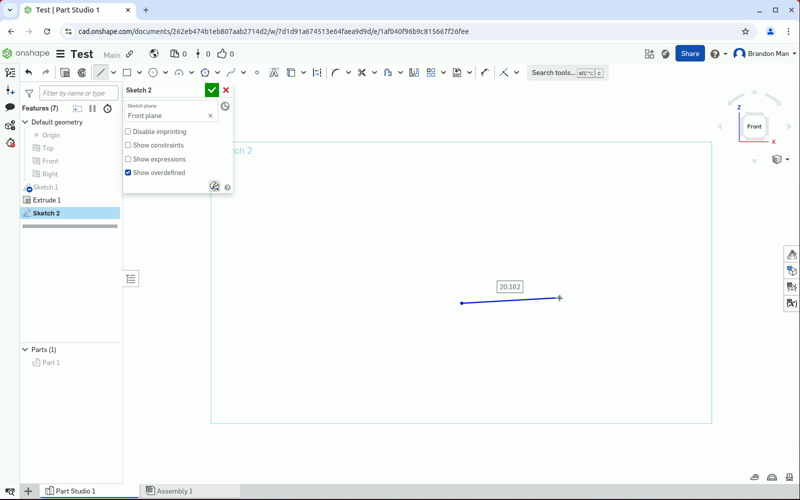
key(esc)
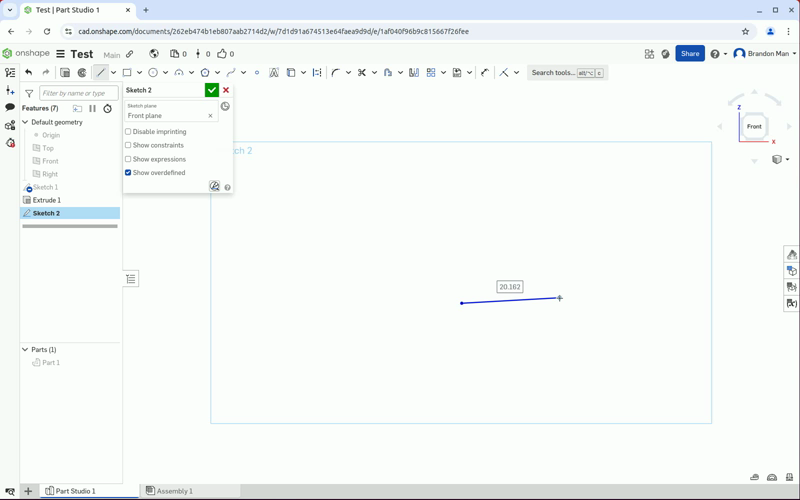
key(a)
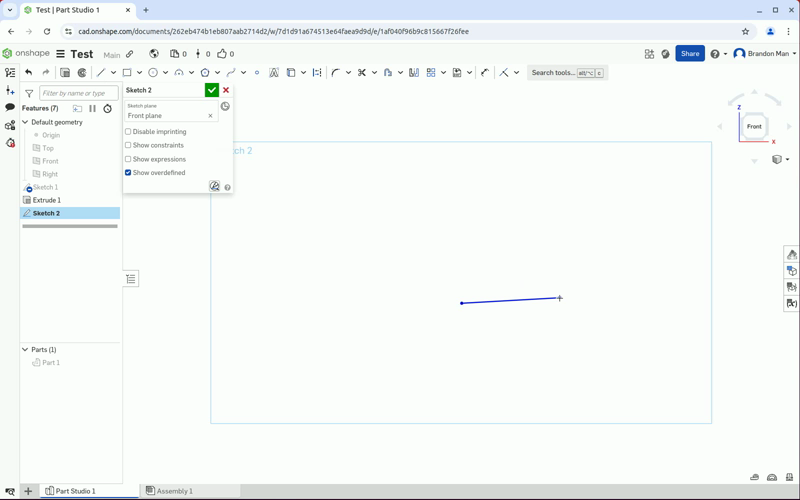
mouse_move(559, 297)
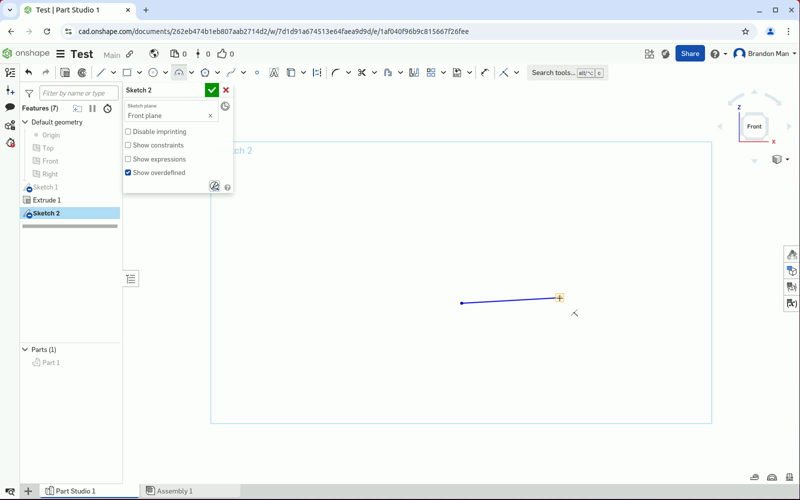
click(559, 297)
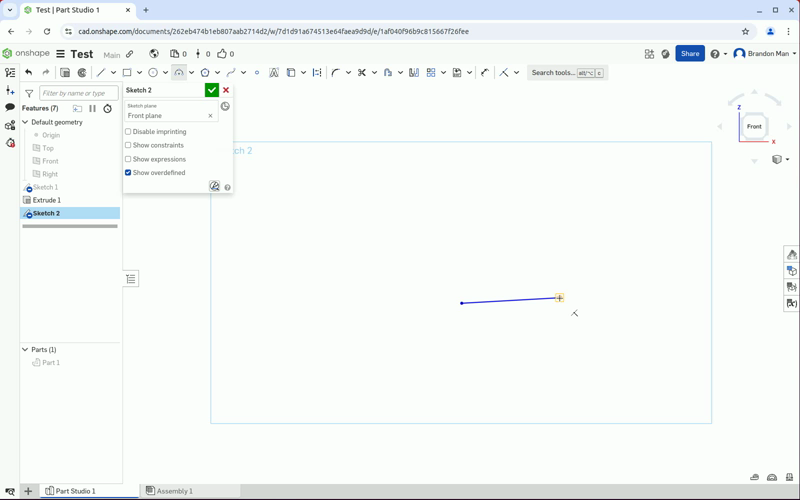
key_down(shift)
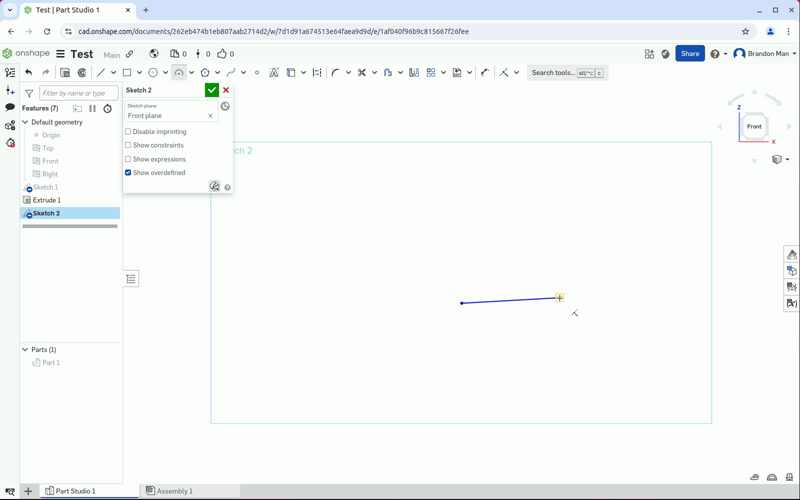
mouse_move(559, 269)
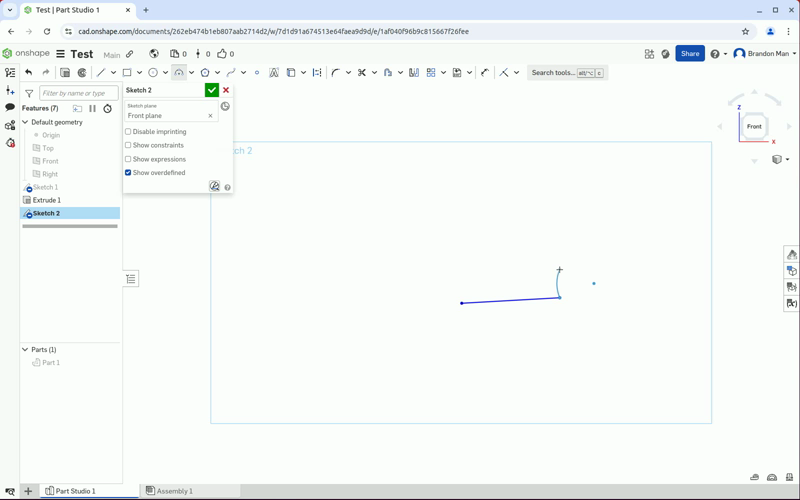
click(559, 269)
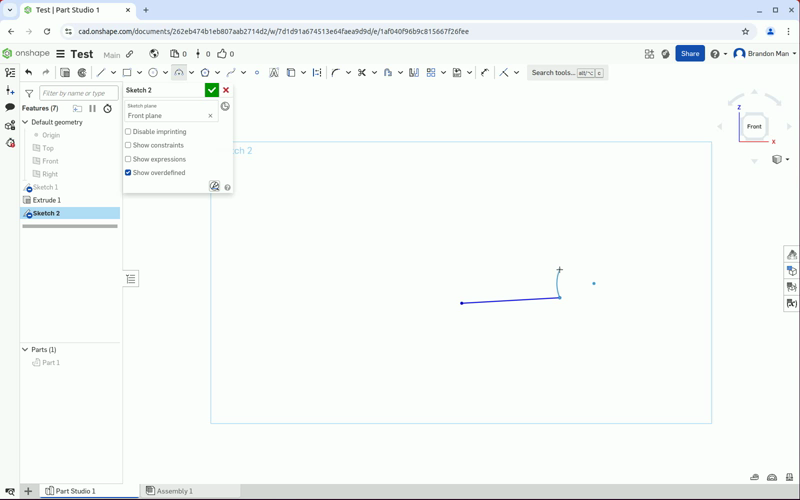
mouse_move(544, 283)
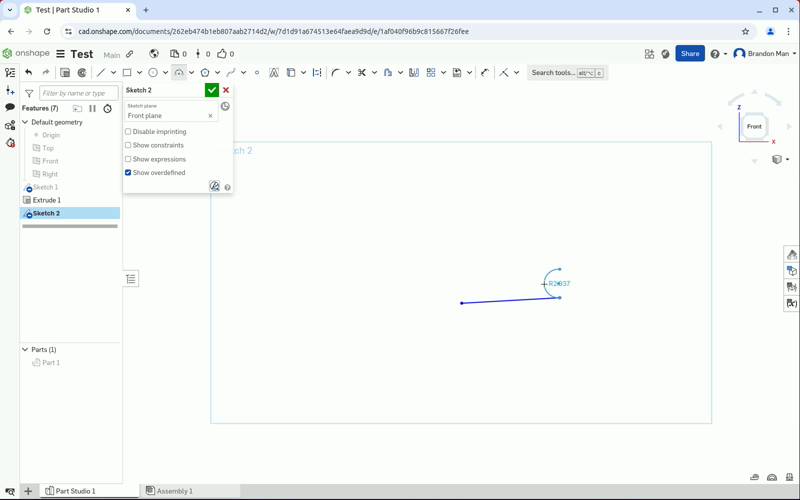
click(544, 283)
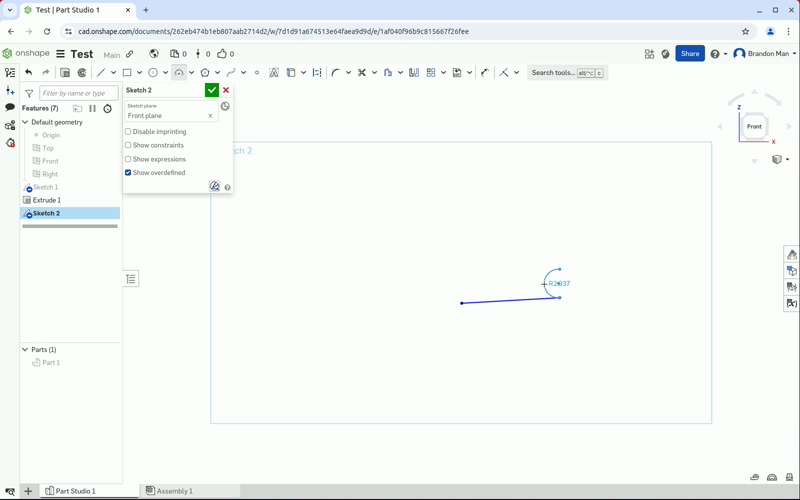
key_up(shift)
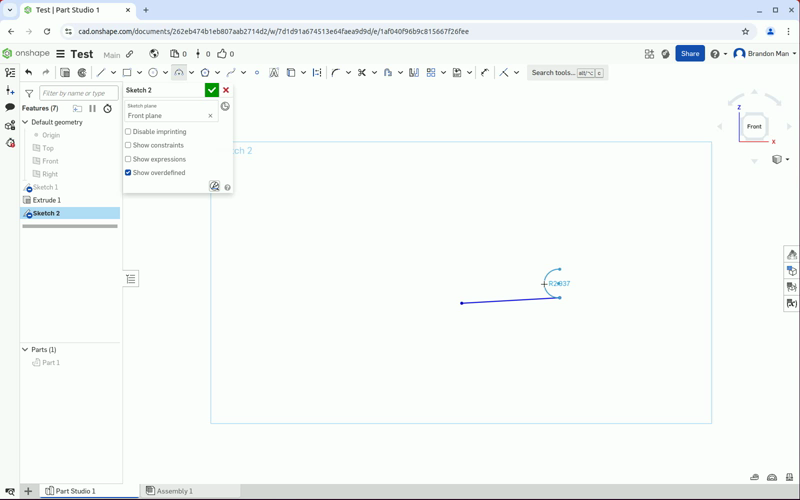
key(esc)
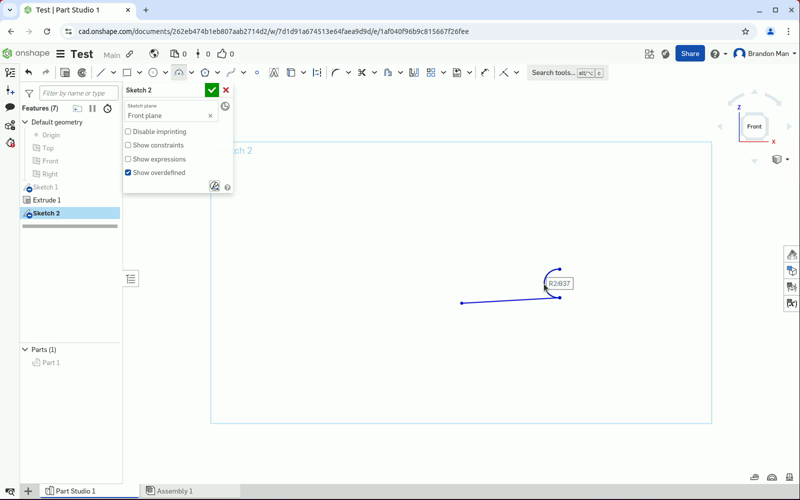
key(l)
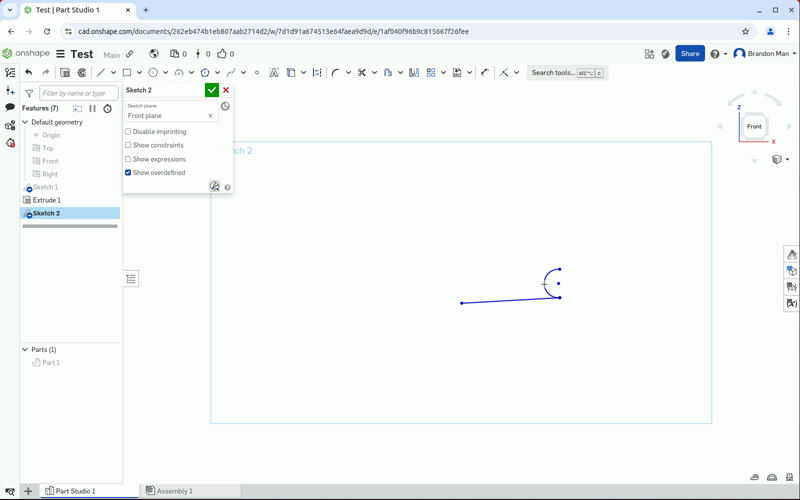
mouse_move(559, 269)
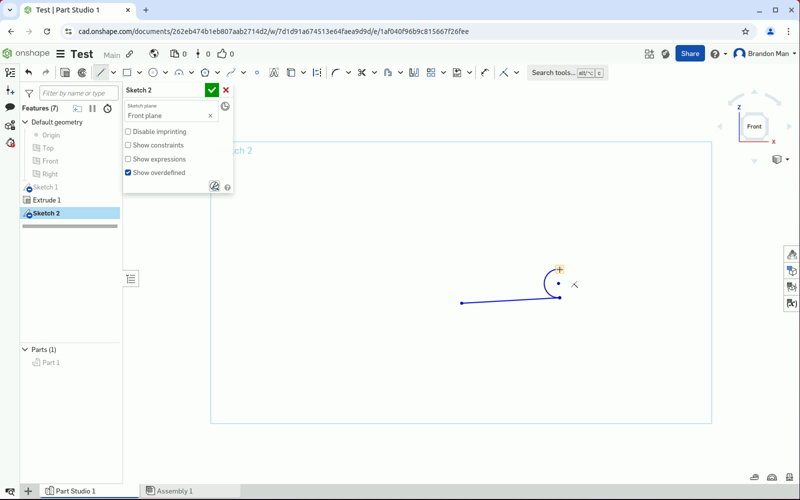
click(559, 269)
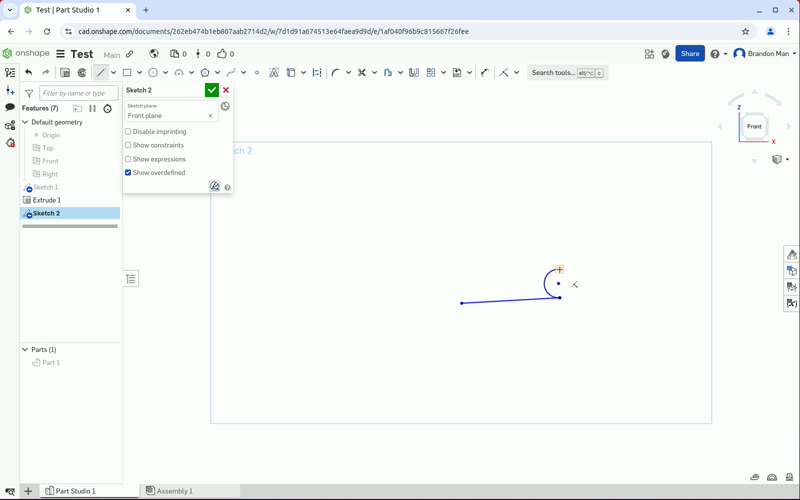
key_down(shift)
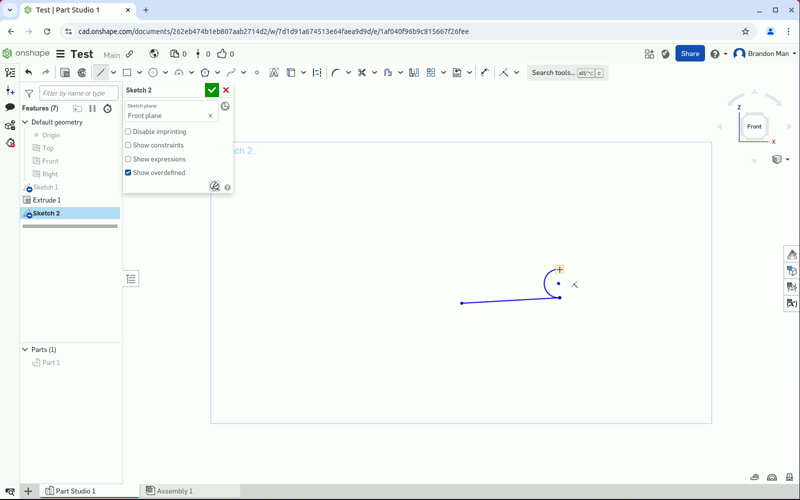
mouse_move(461, 264)
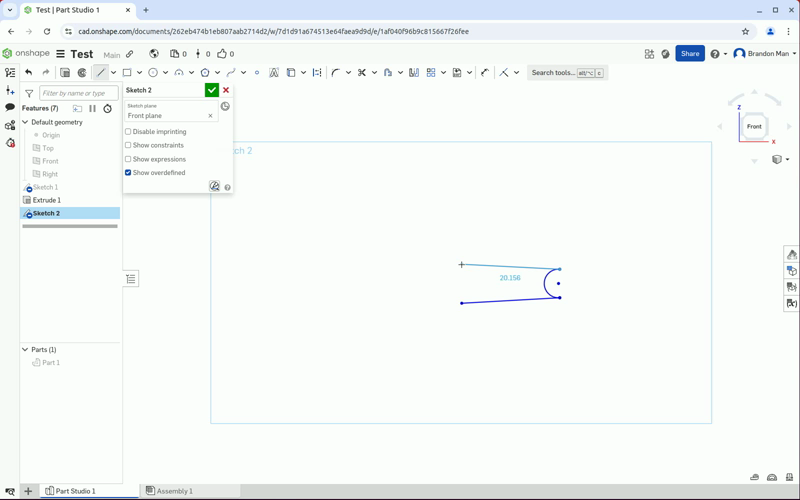
click(461, 264)
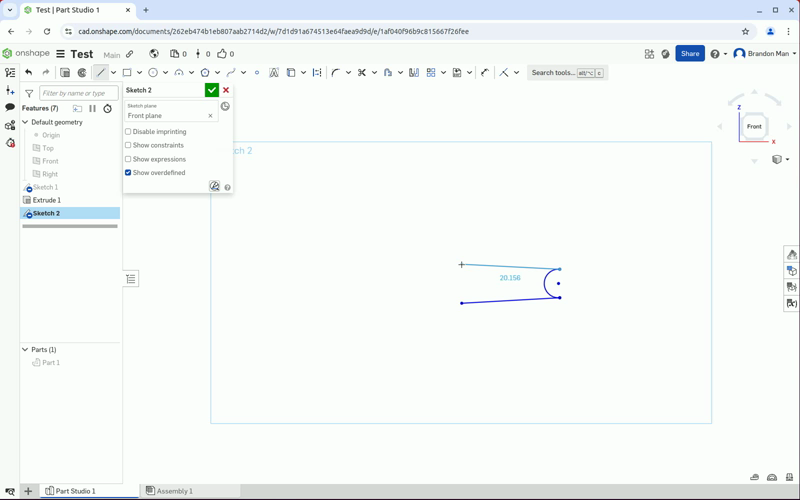
key_up(shift)
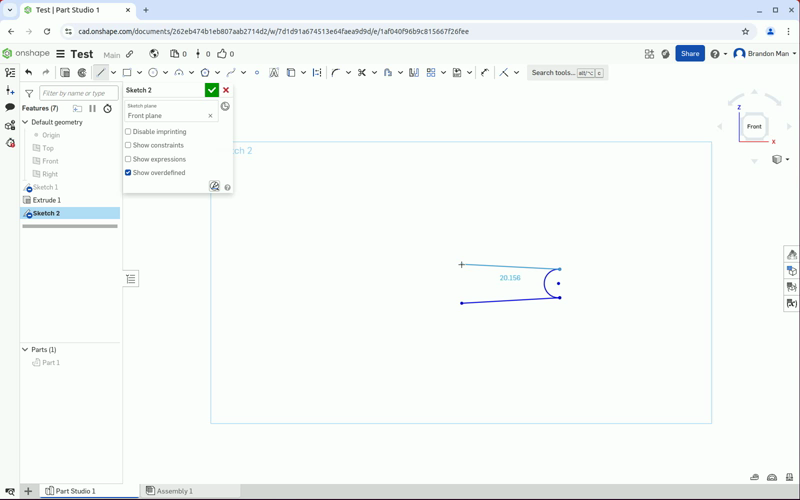
key(esc)
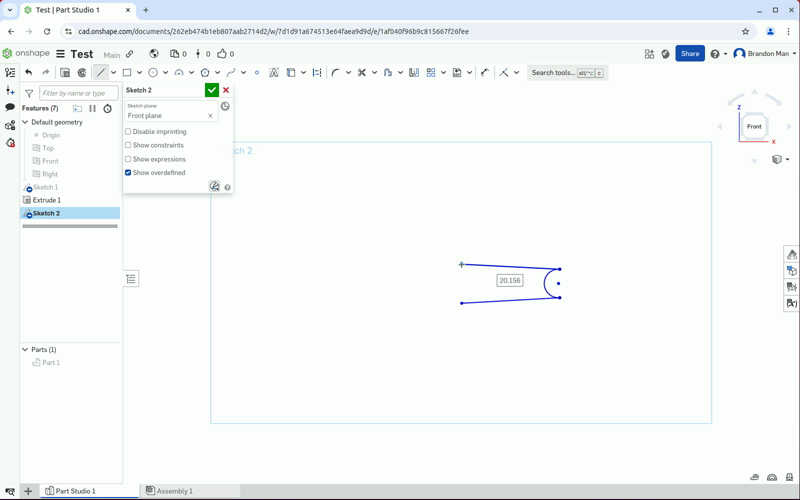
key(a)
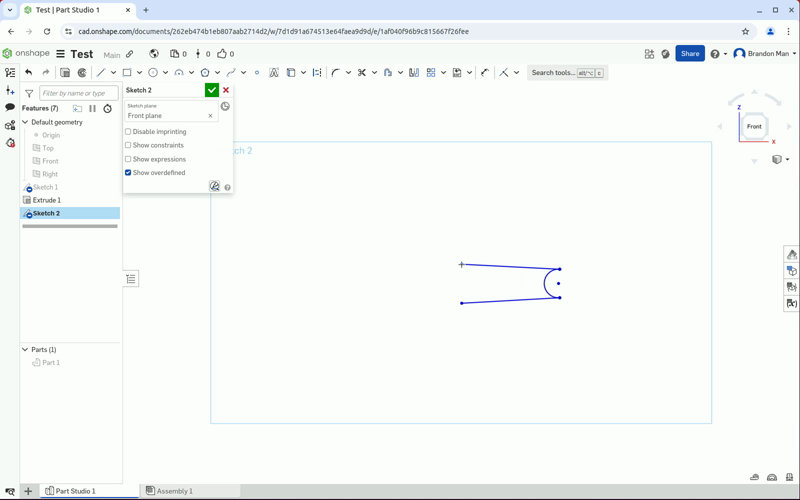
mouse_move(461, 264)
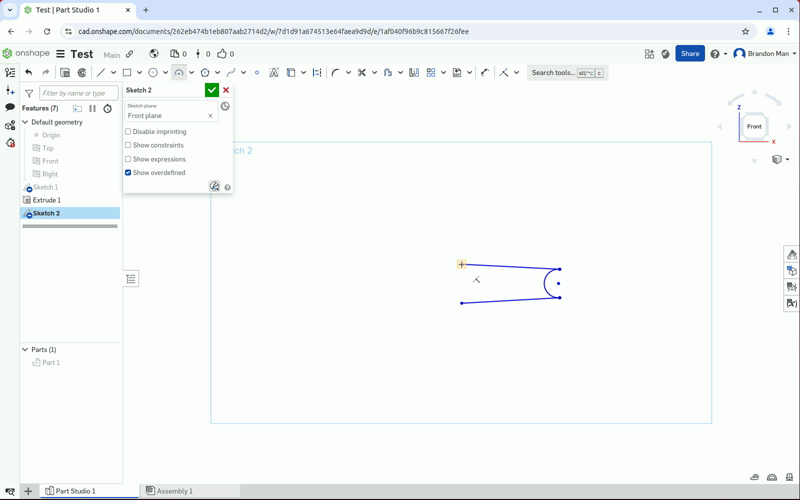
click(461, 264)
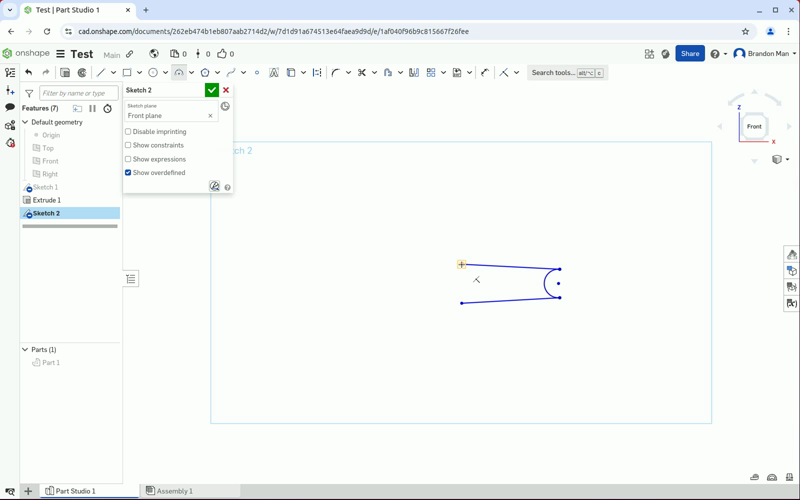
mouse_move(461, 303)
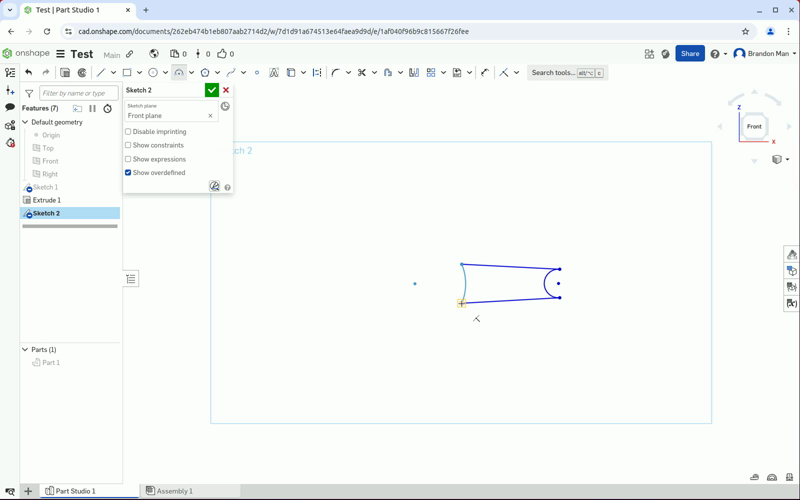
click(461, 303)
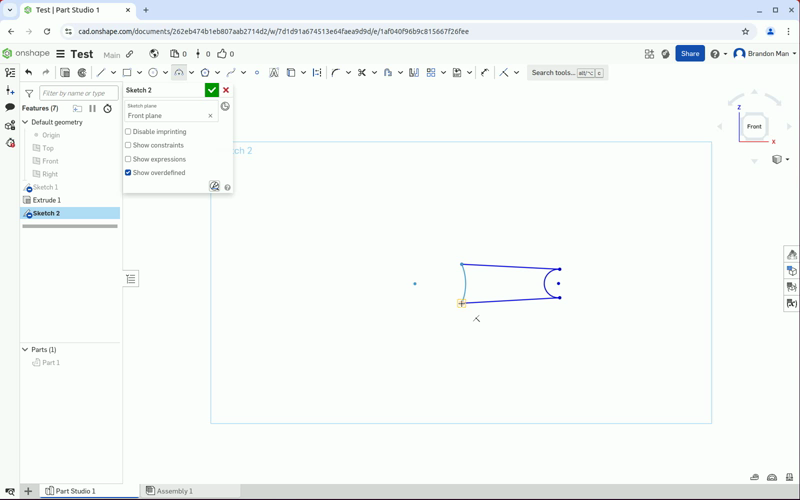
key_down(shift)
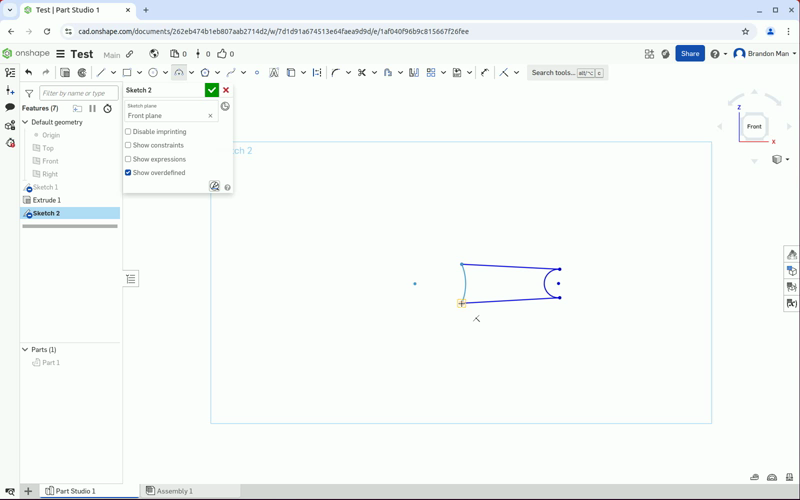
mouse_move(480, 283)
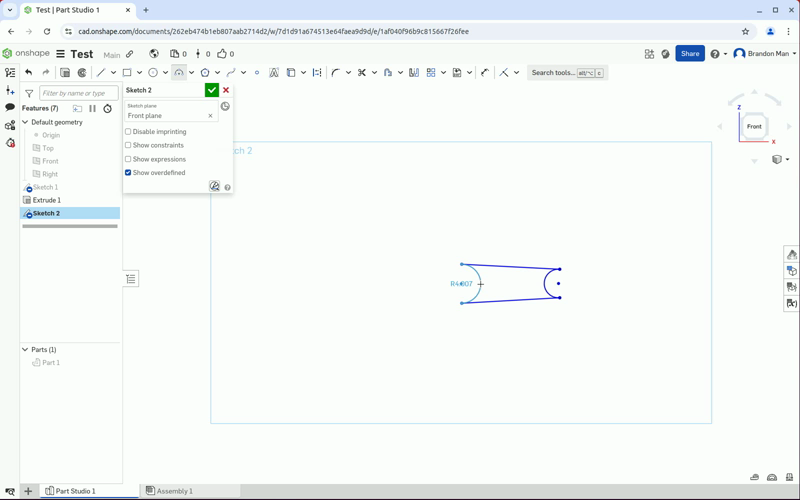
click(480, 283)
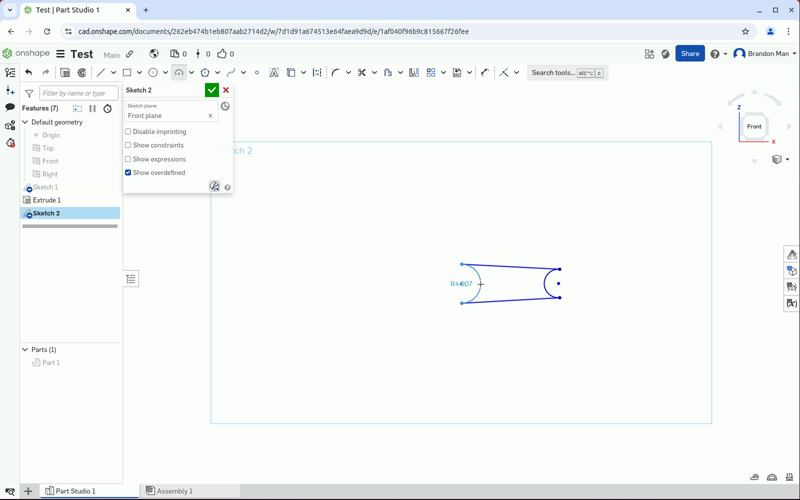
key_up(shift)
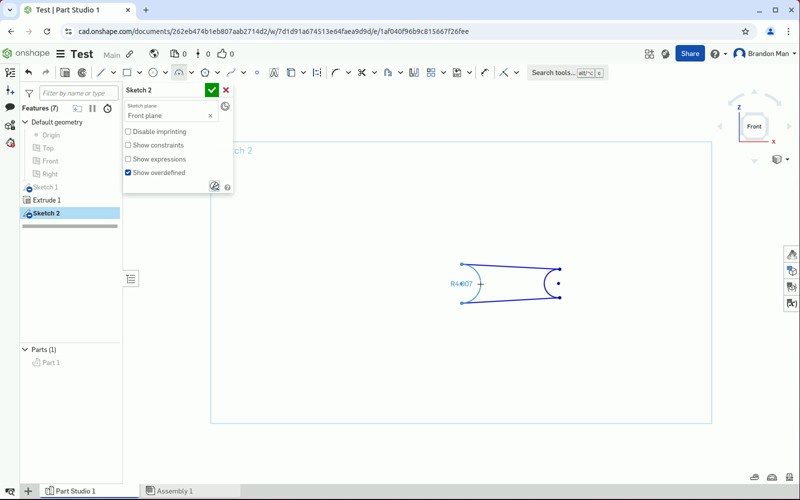
key(esc)
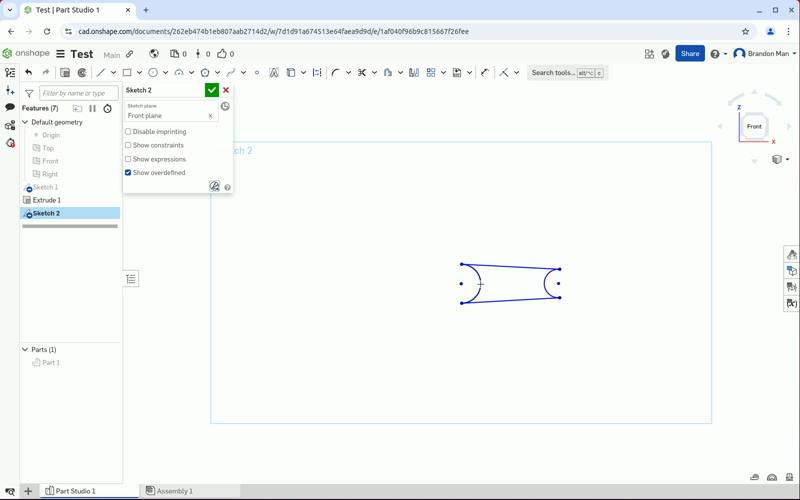
mouse_move(522, 286)
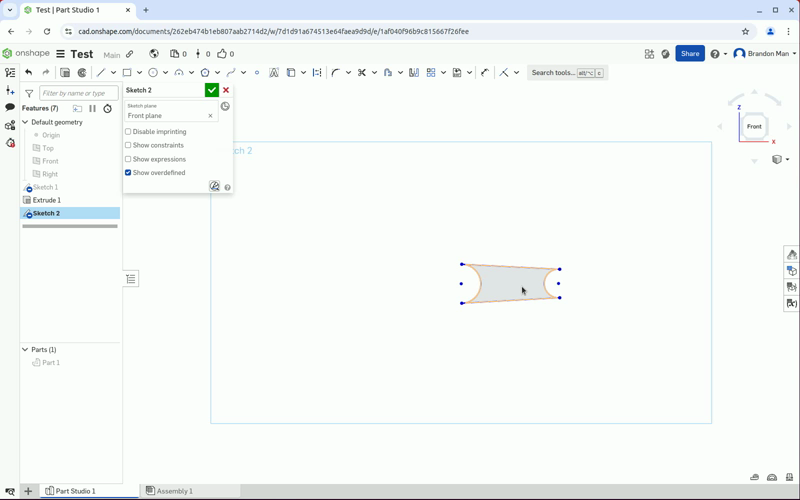
click(522, 286)
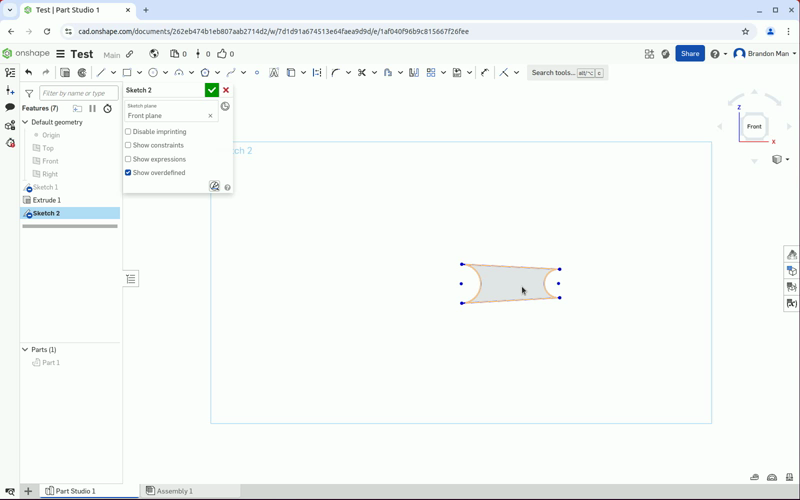
mouse_move(73, 352)
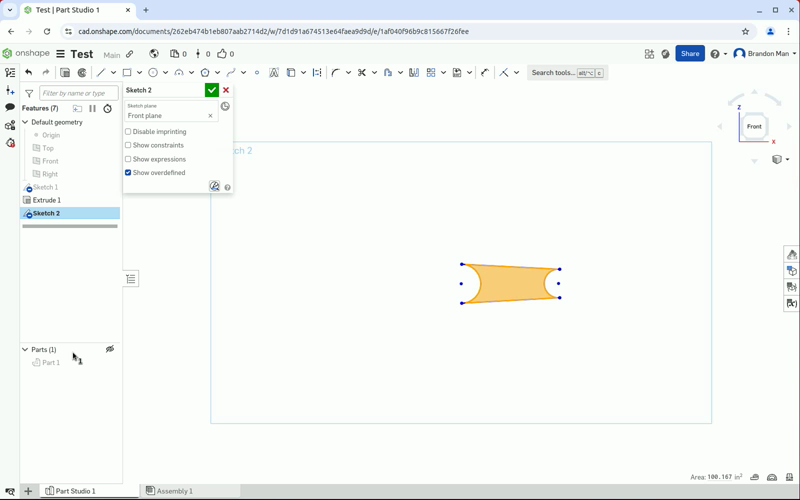
key(shift+y)
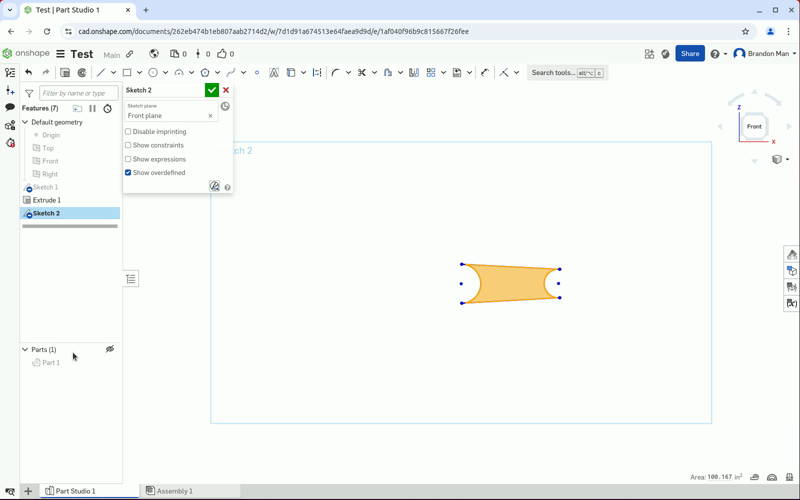
key(shift+e)
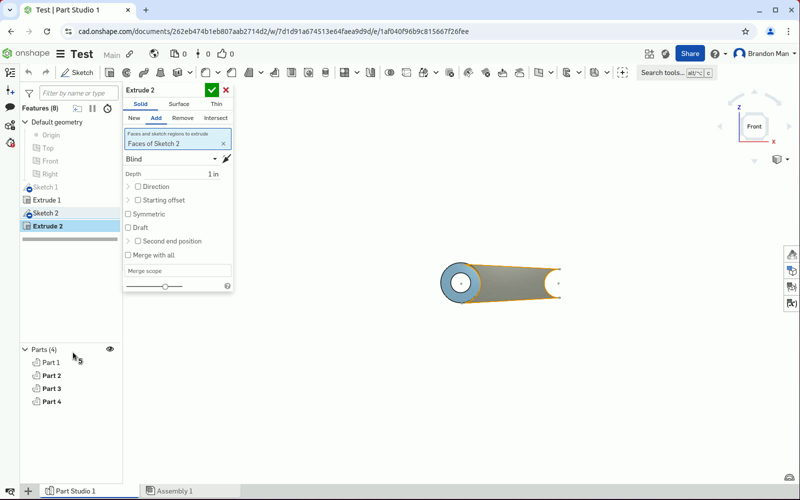
mouse_move(143, 106)
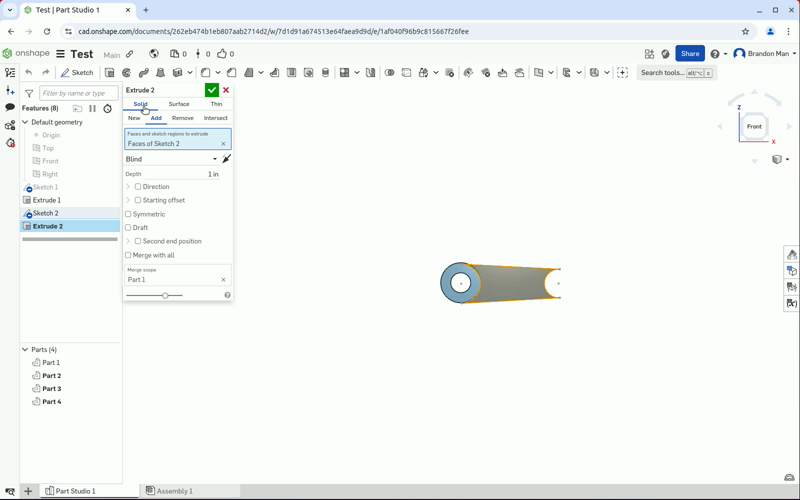
click(143, 106)
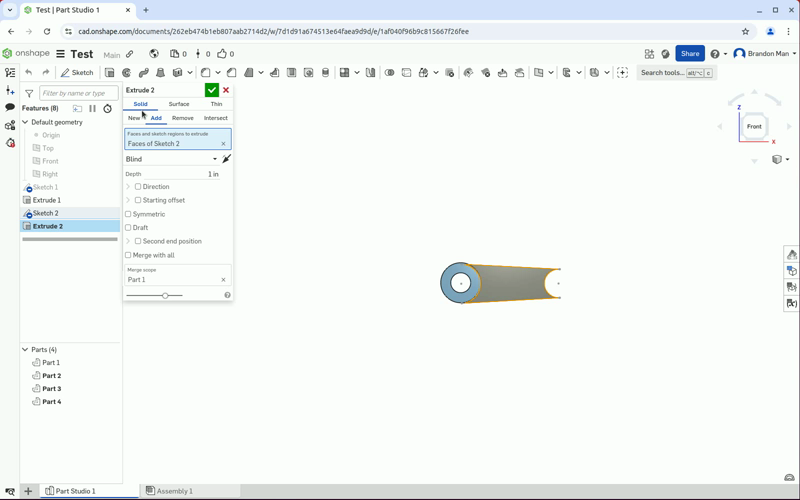
mouse_move(137, 120)
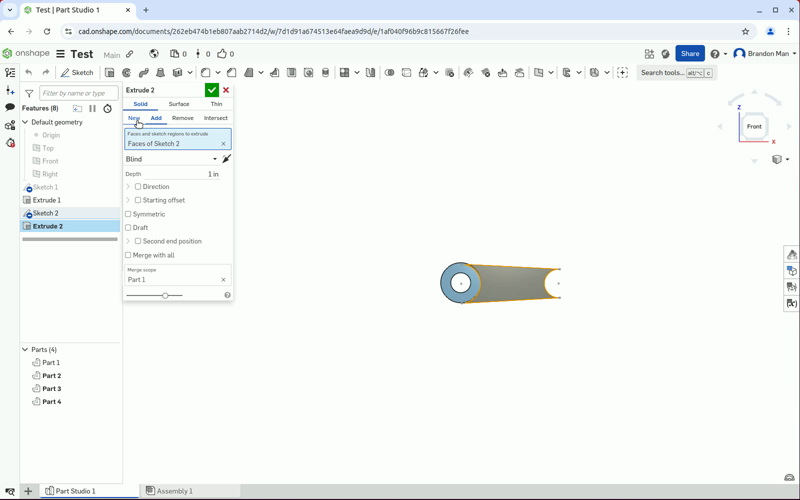
click(137, 120)
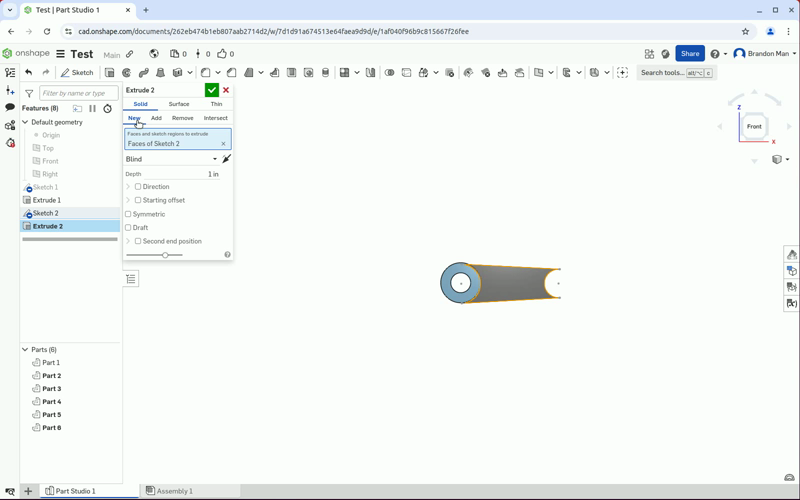
key(tab, 4)
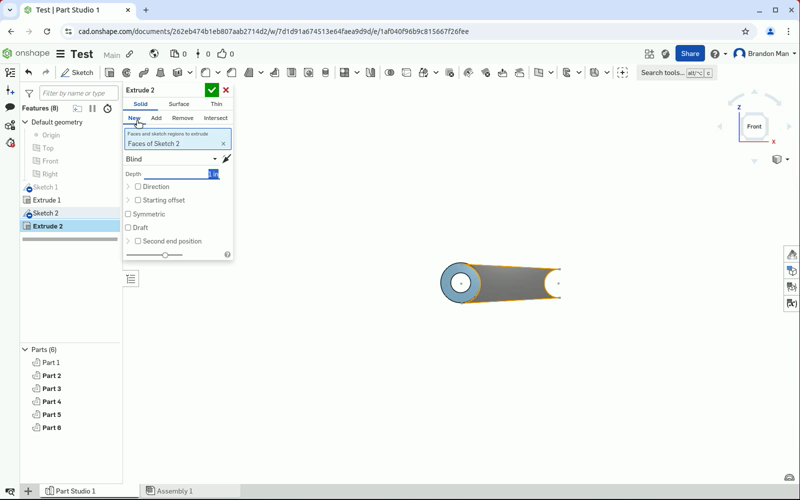
text(5.055)
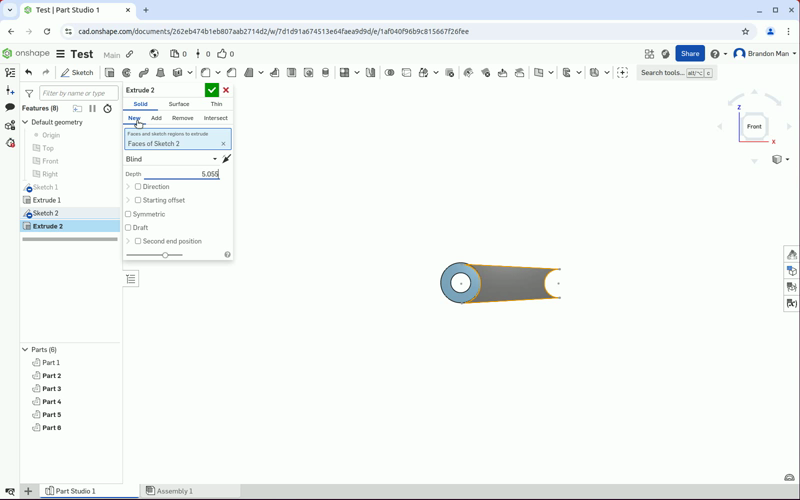
key(enter)
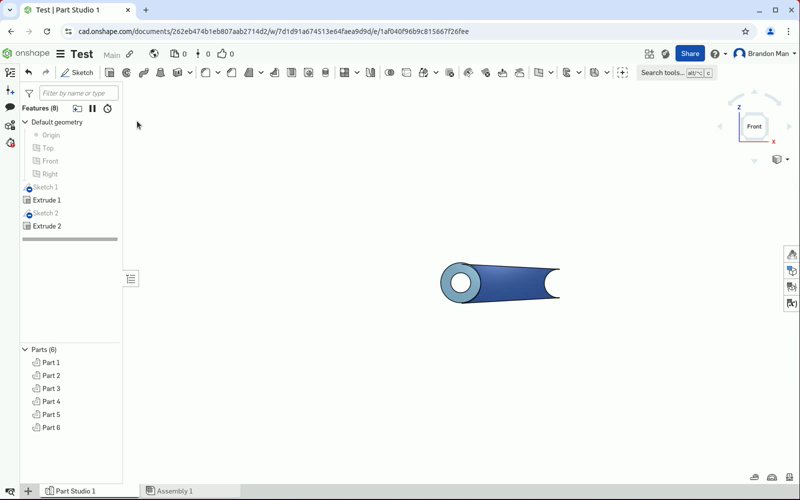
key(shift+h)
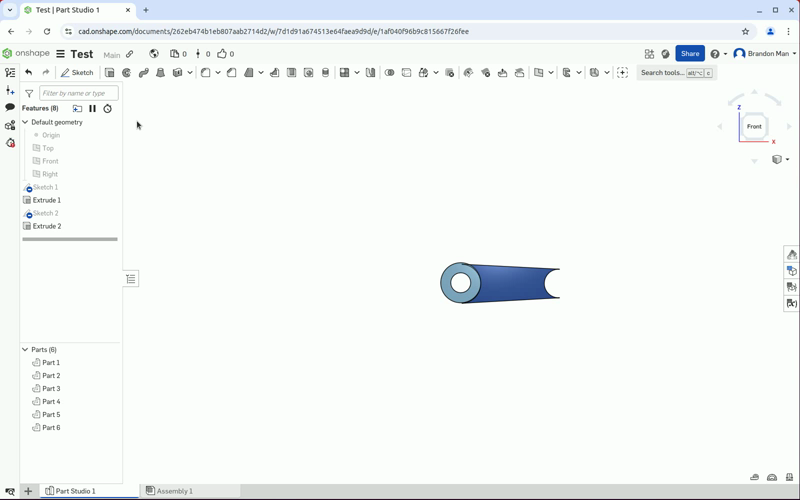
key(shift+h)
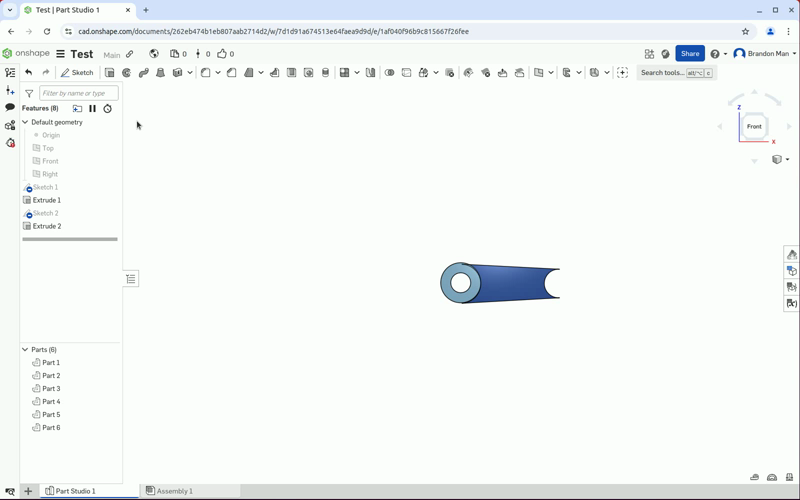
mouse_move(73, 189)
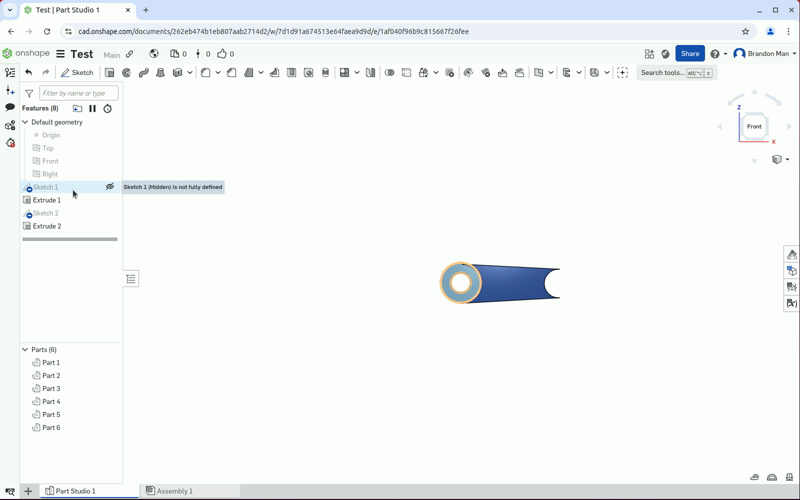
click(73, 189)
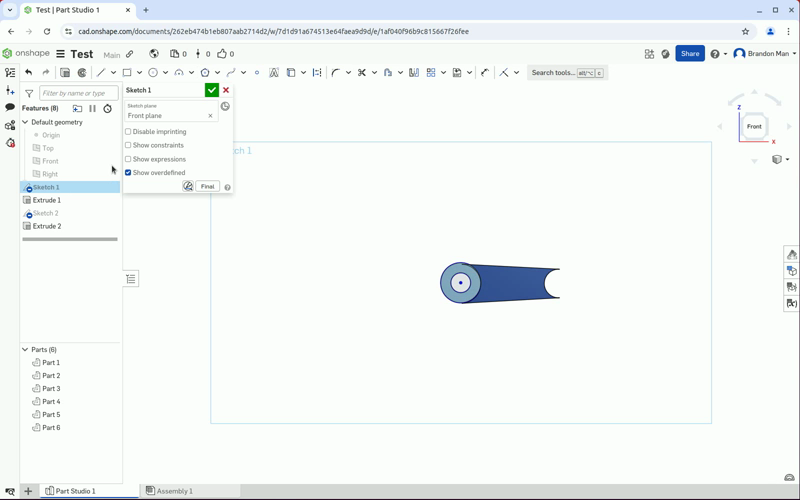
mouse_move(229, 92)
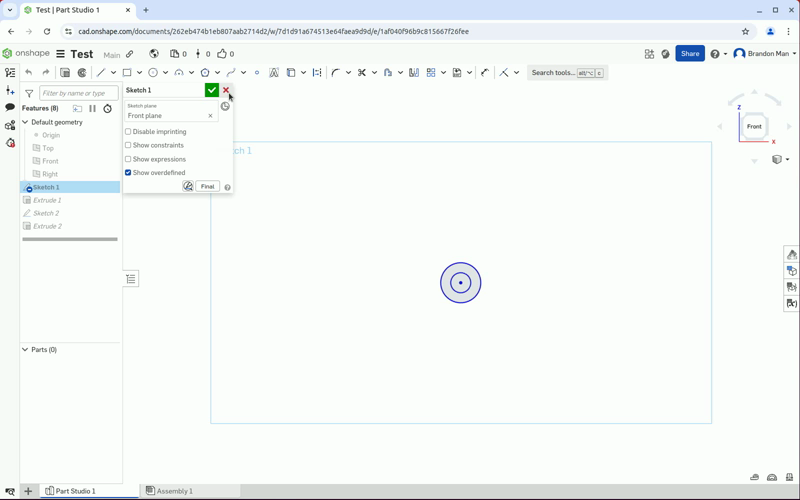
click(229, 92)
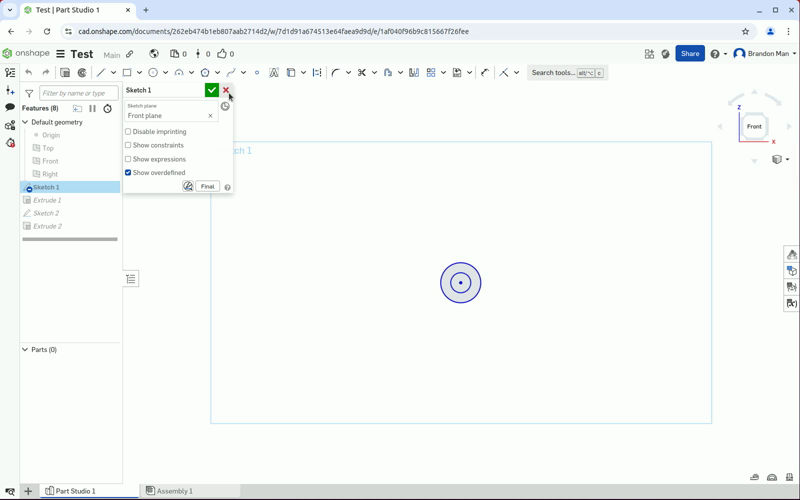
key(shift+s)
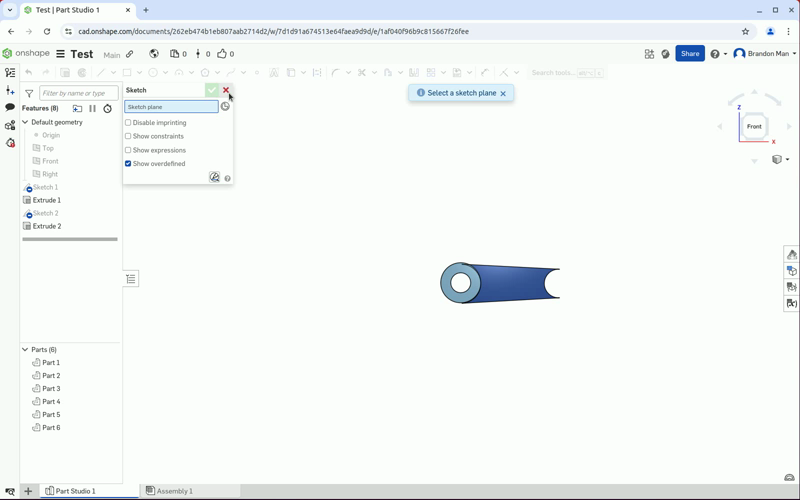
mouse_move(73, 163)
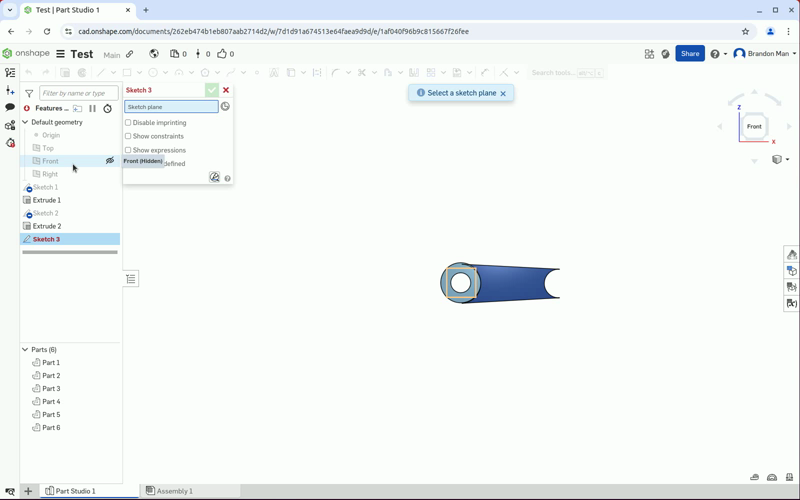
click(73, 163)
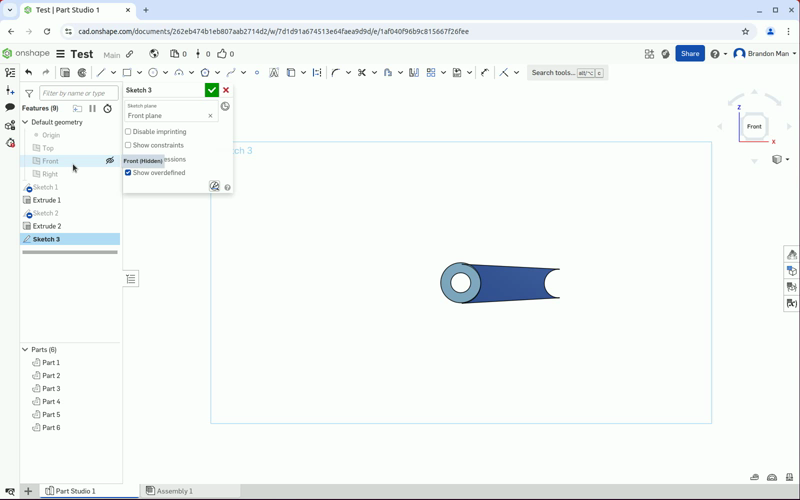
mouse_move(73, 352)
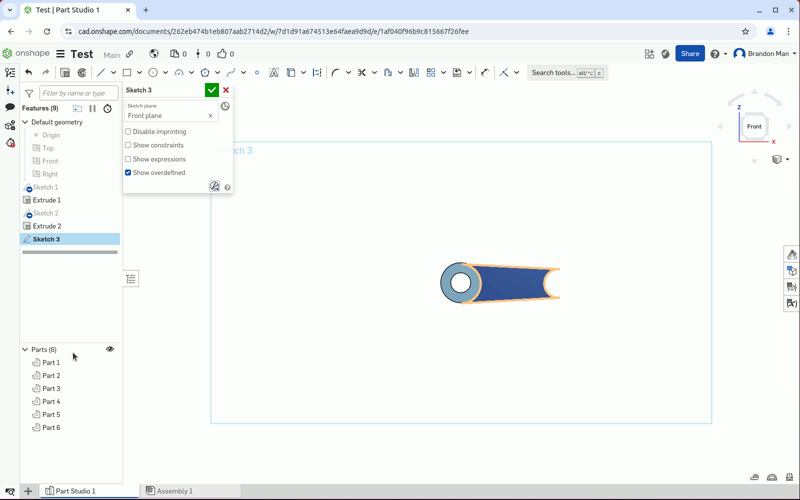
key(y)
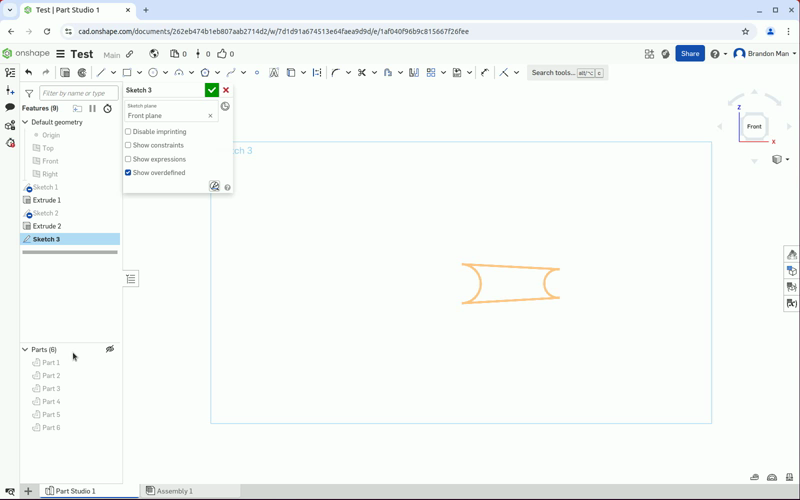
key(c)
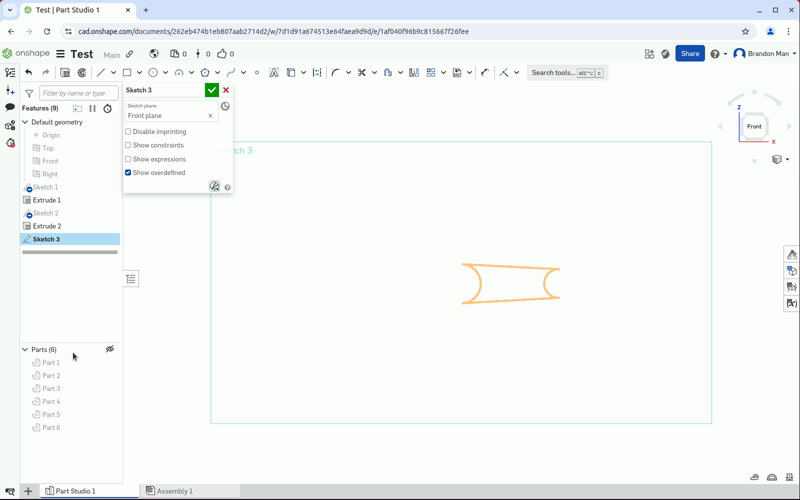
key_down(shift)
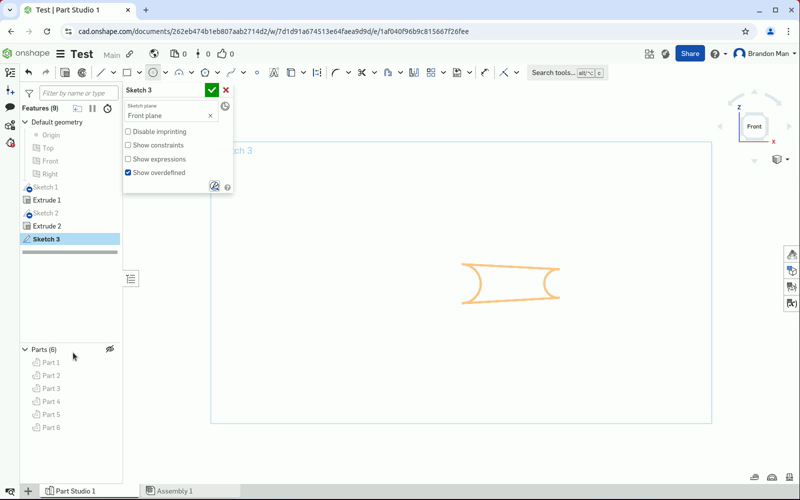
mouse_move(558, 282)
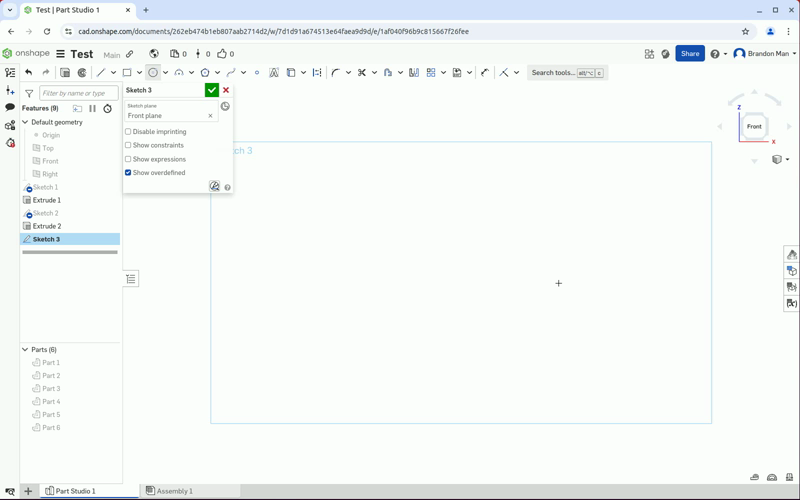
click(558, 282)
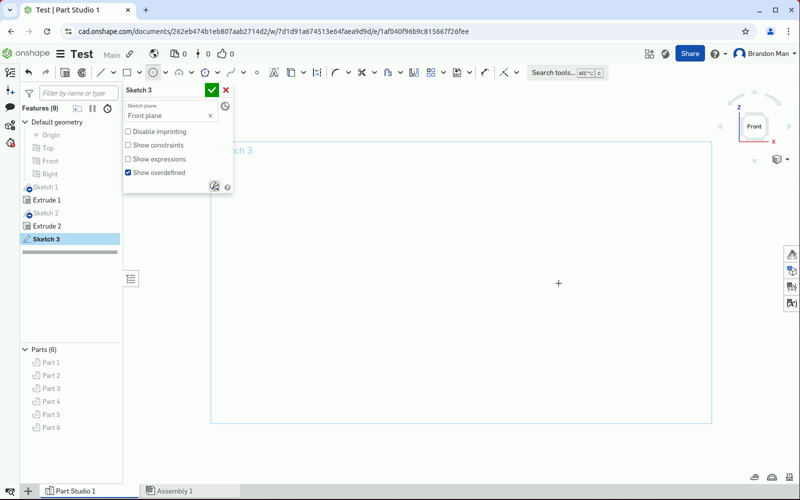
key_up(shift)
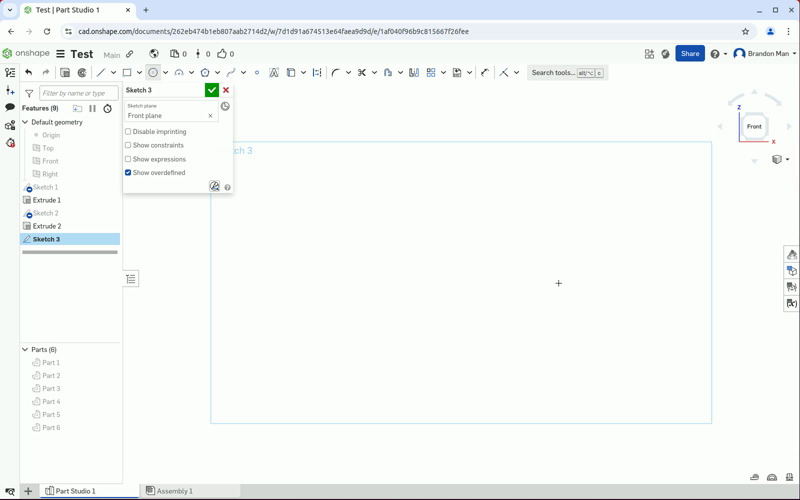
mouse_move(573, 282)
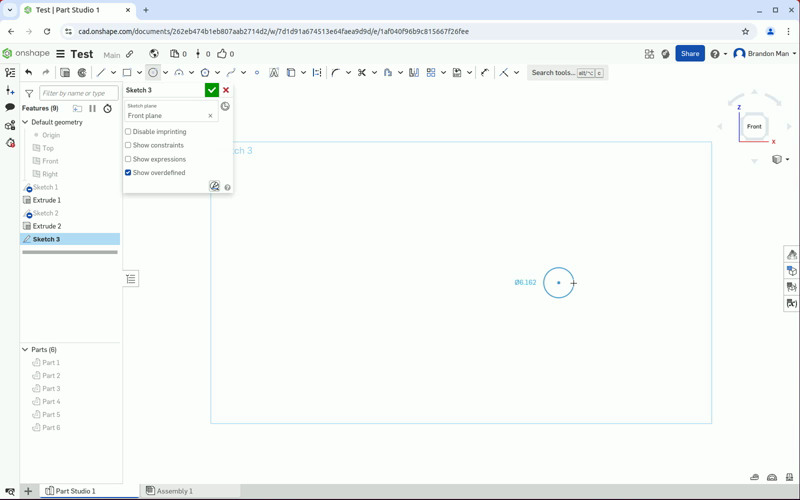
click(573, 282)
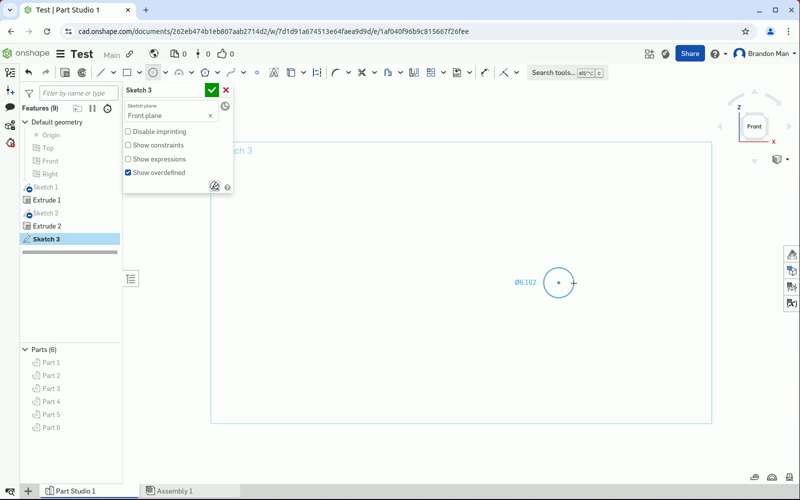
key(esc)
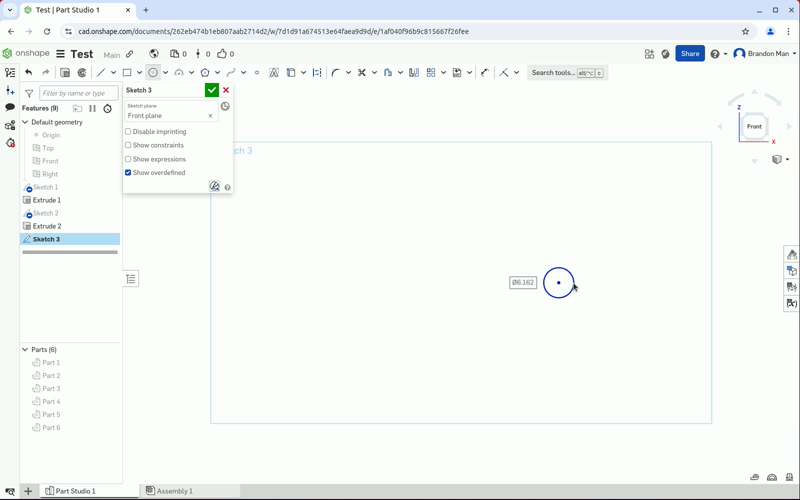
key(c)
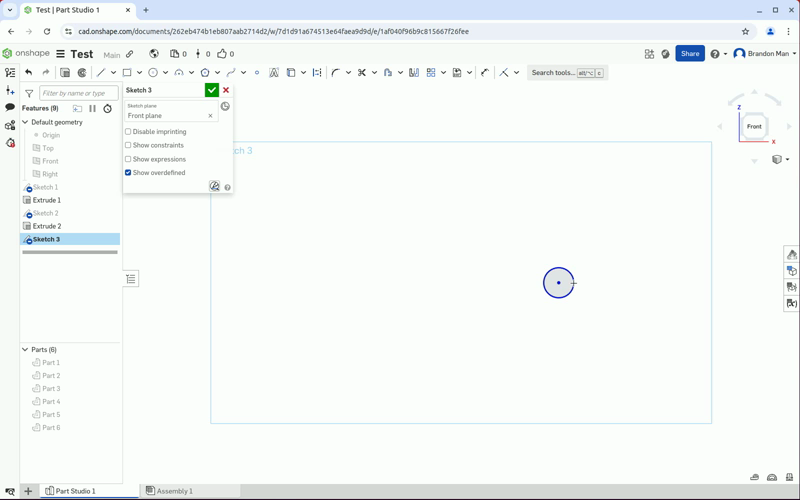
key_down(shift)
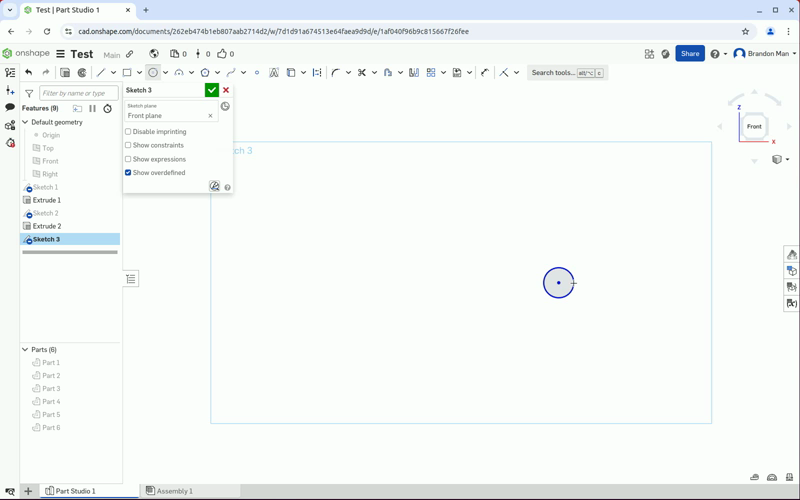
mouse_move(558, 282)
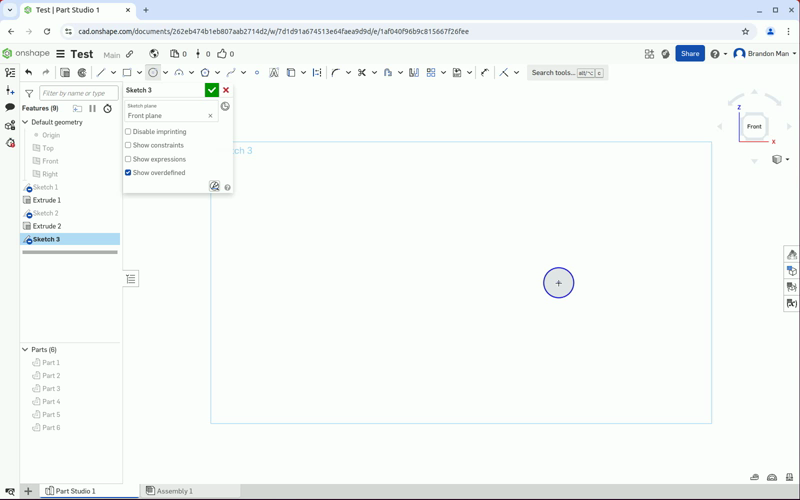
click(558, 282)
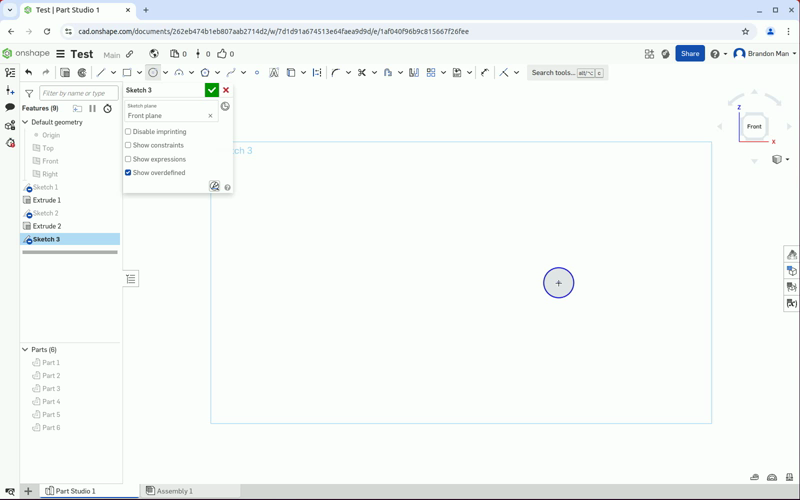
key_up(shift)
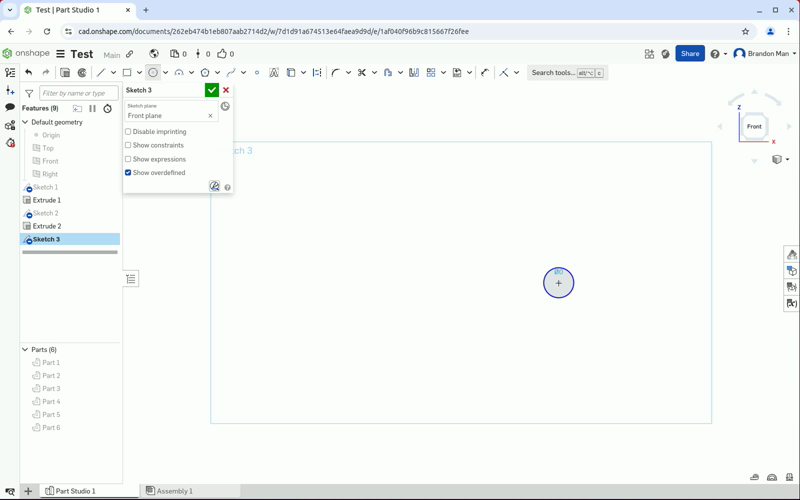
mouse_move(566, 282)
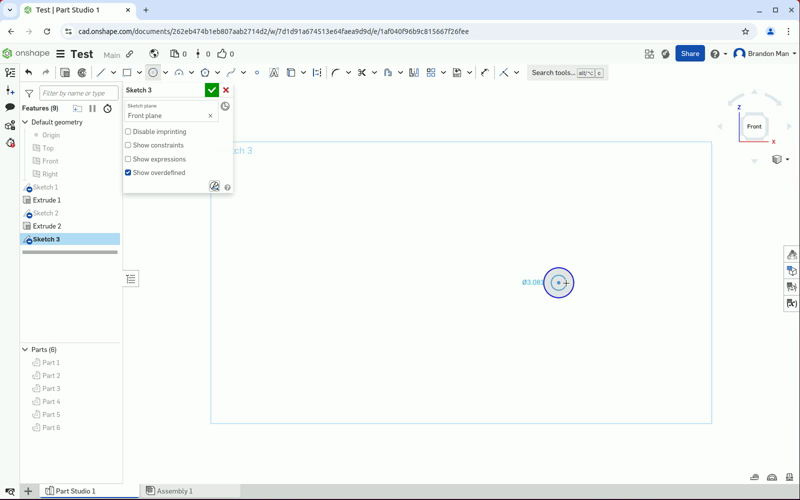
click(566, 282)
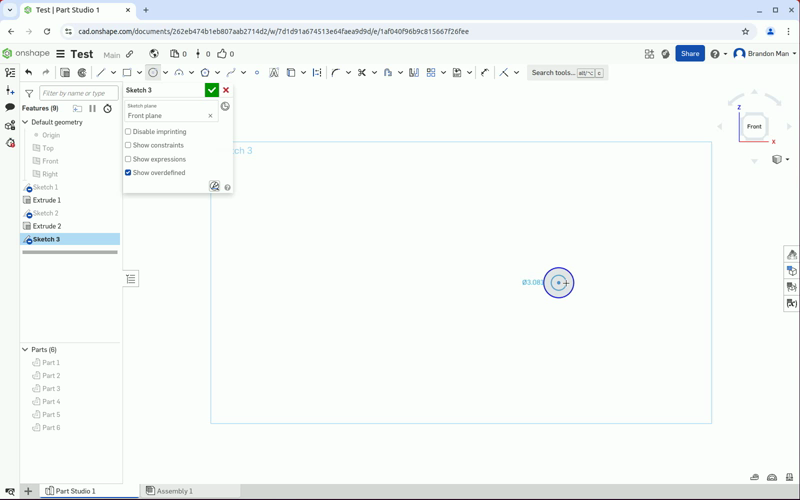
key(esc)
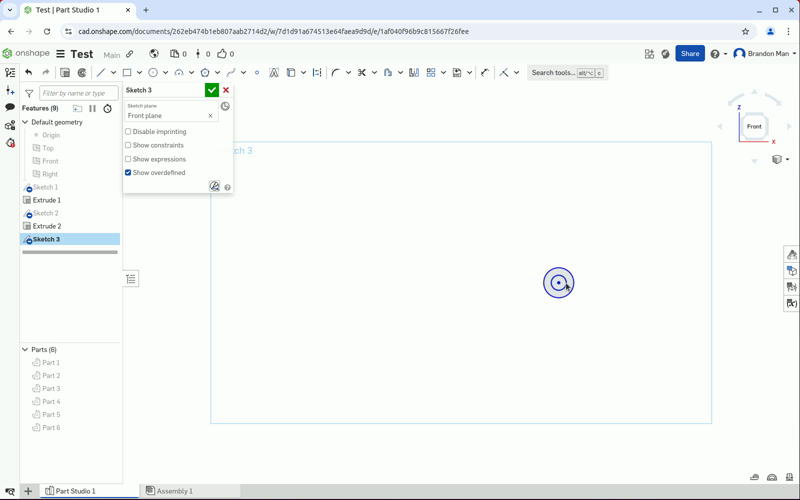
mouse_move(571, 282)
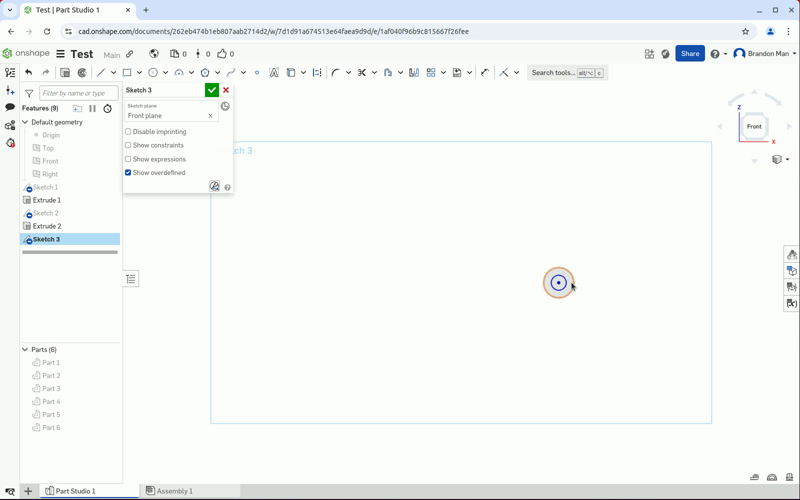
scroll(6)
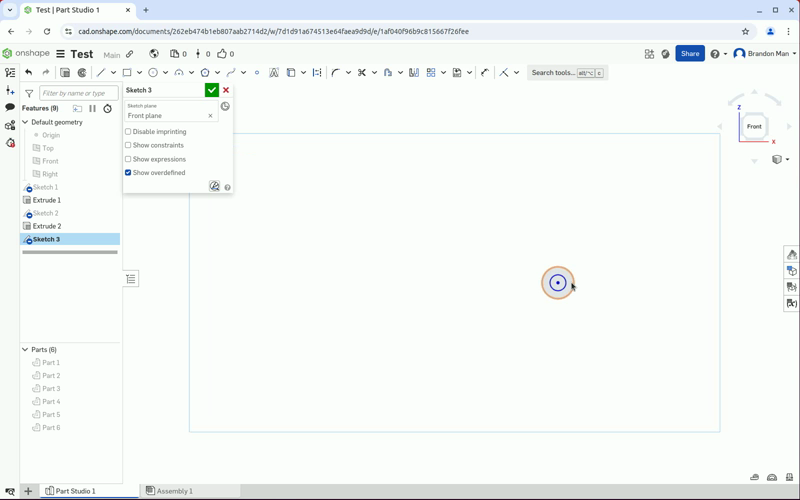
scroll(6)
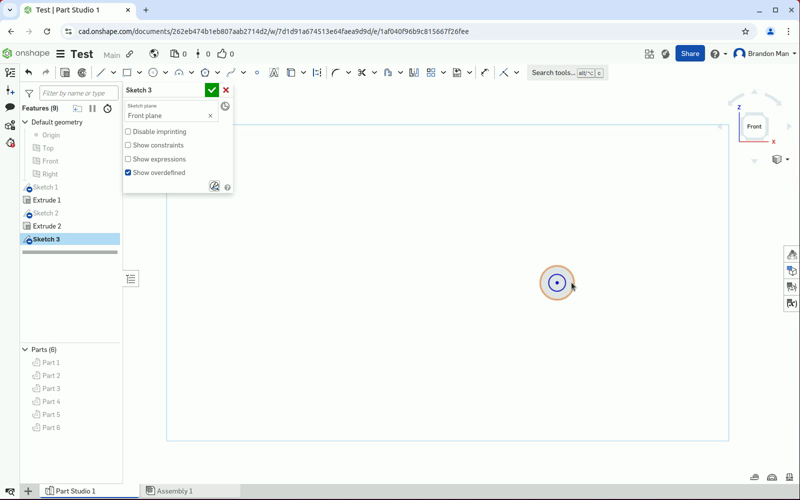
scroll(6)
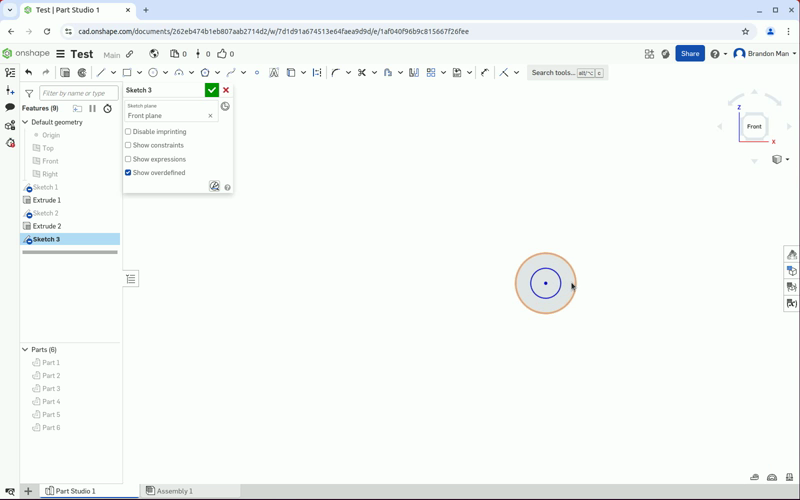
scroll(6)
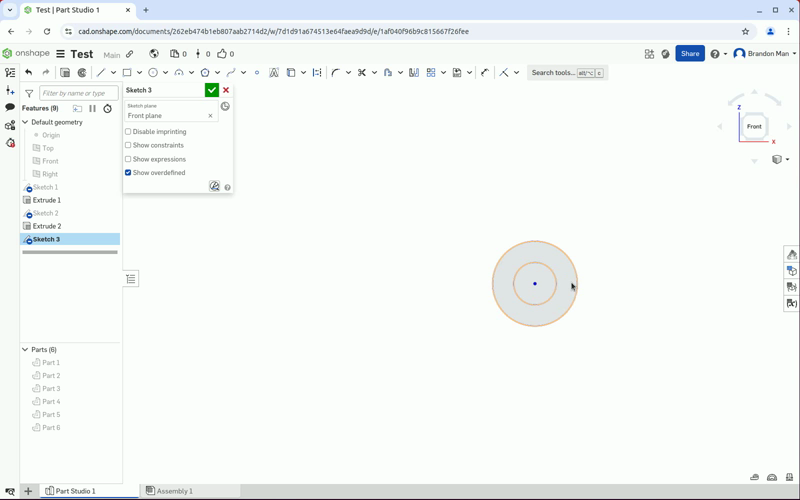
scroll(6)
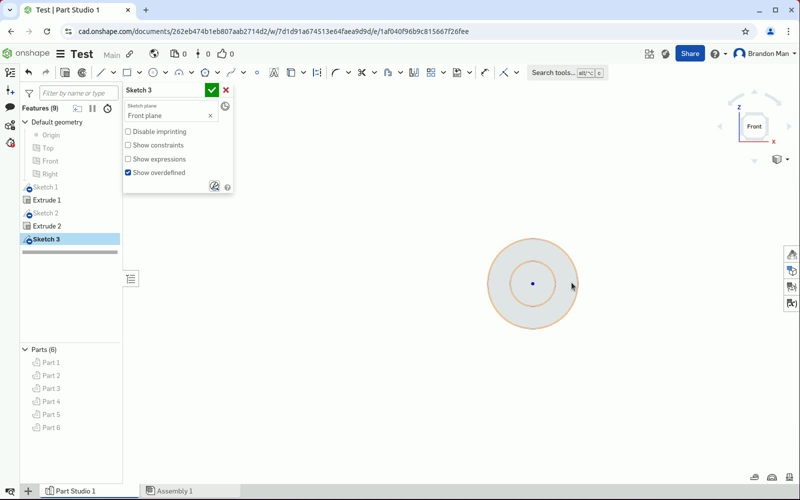
scroll(6)
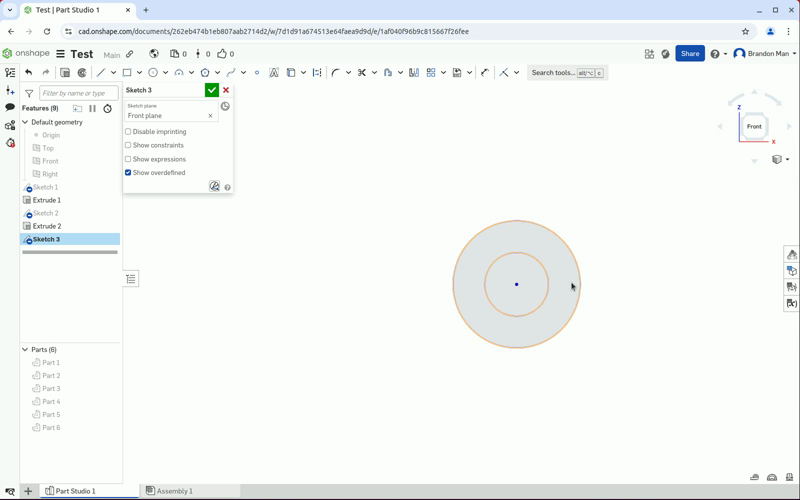
scroll(6)
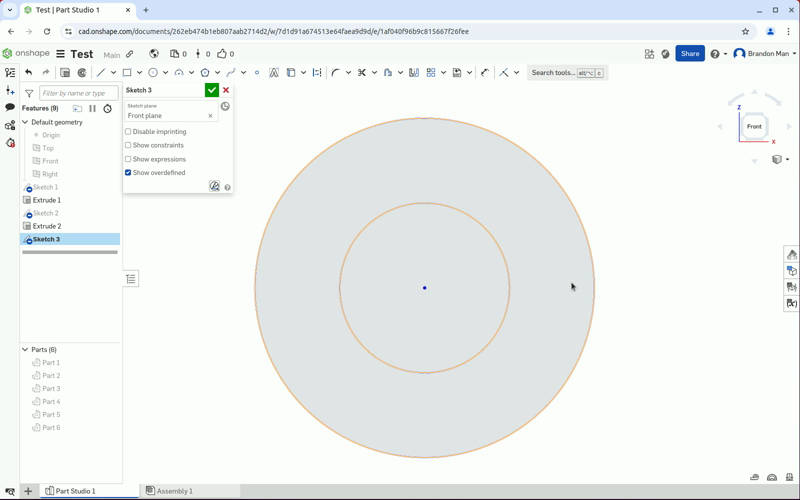
click(571, 282)
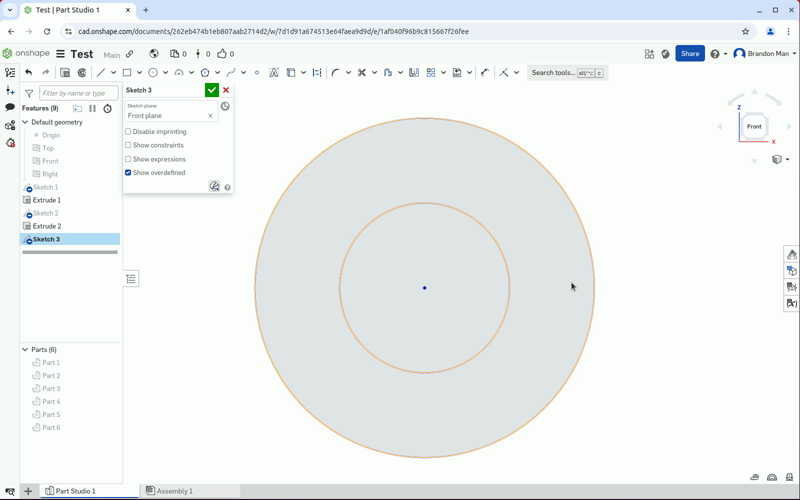
scroll(-6)
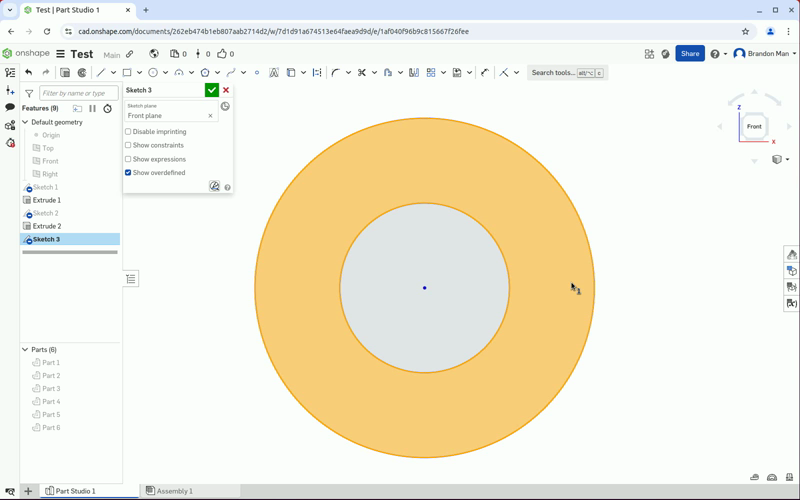
scroll(-6)
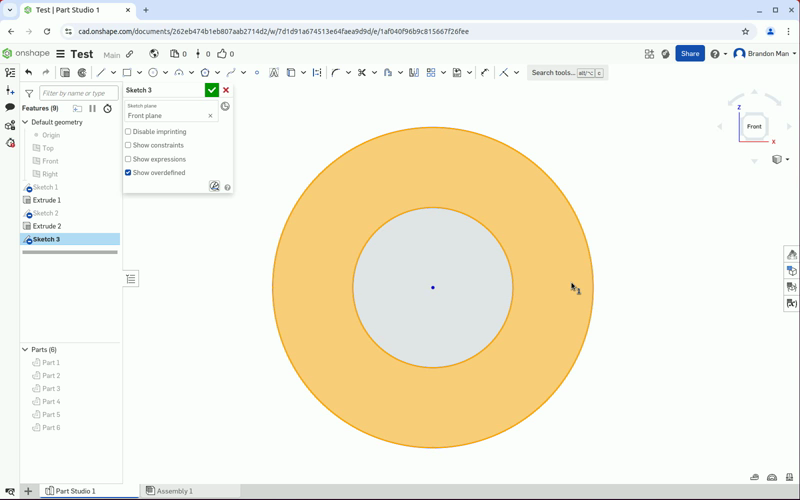
scroll(-6)
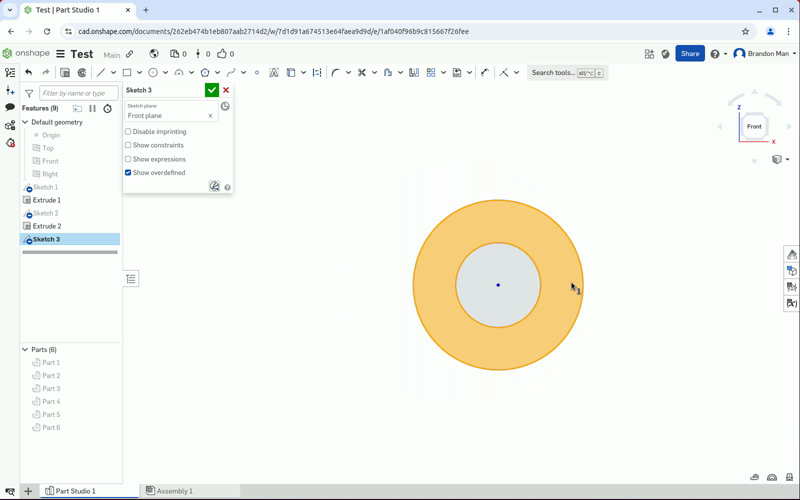
scroll(-6)
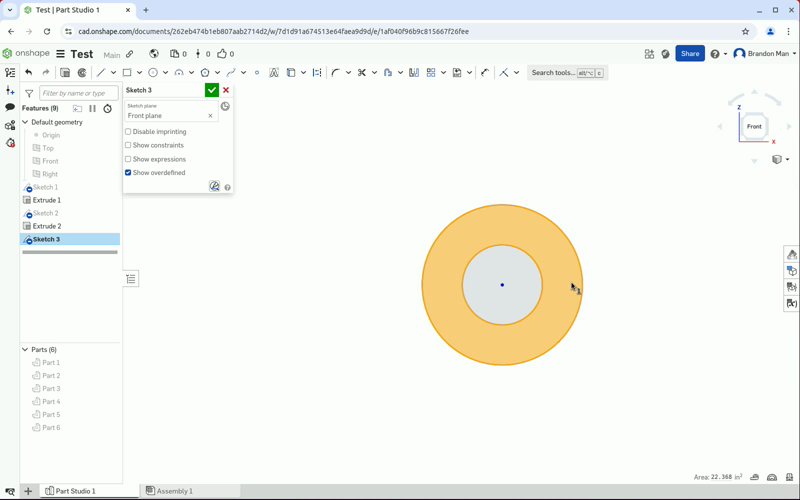
scroll(-6)
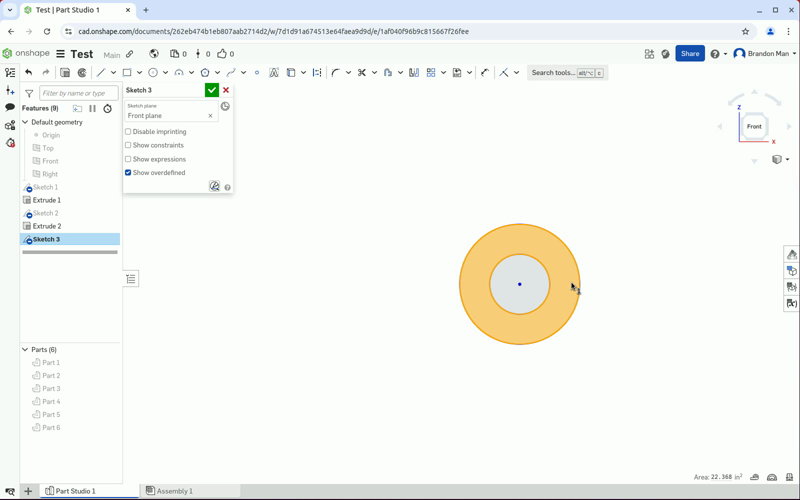
scroll(-6)
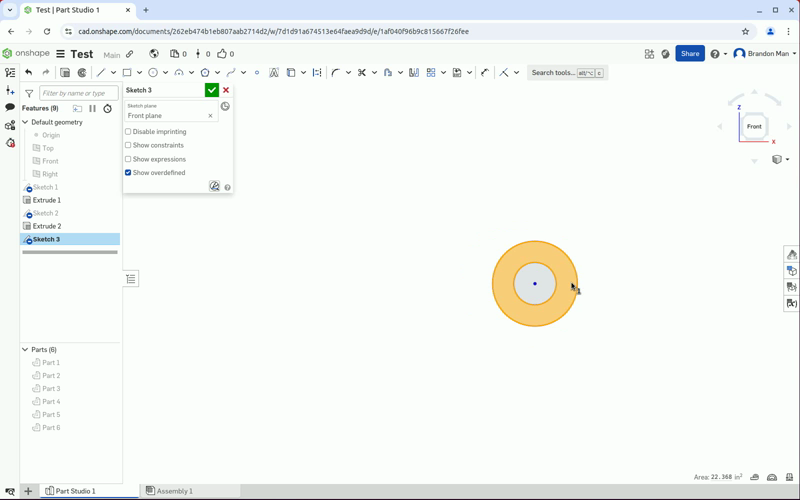
scroll(-6)
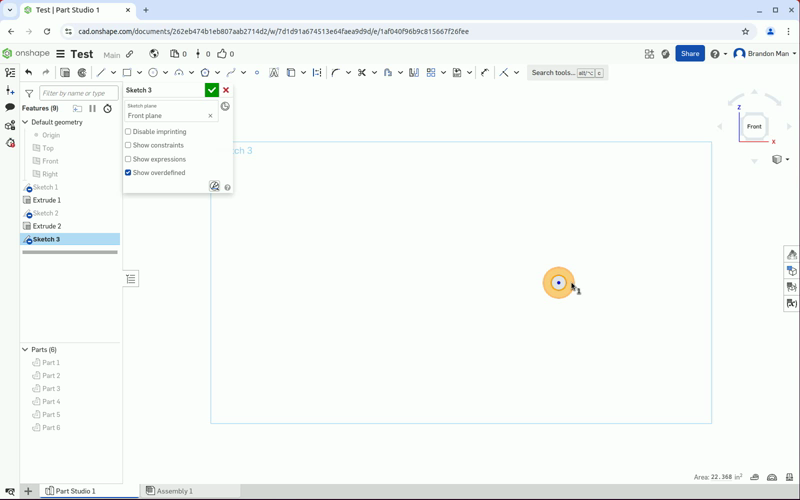
mouse_move(73, 352)
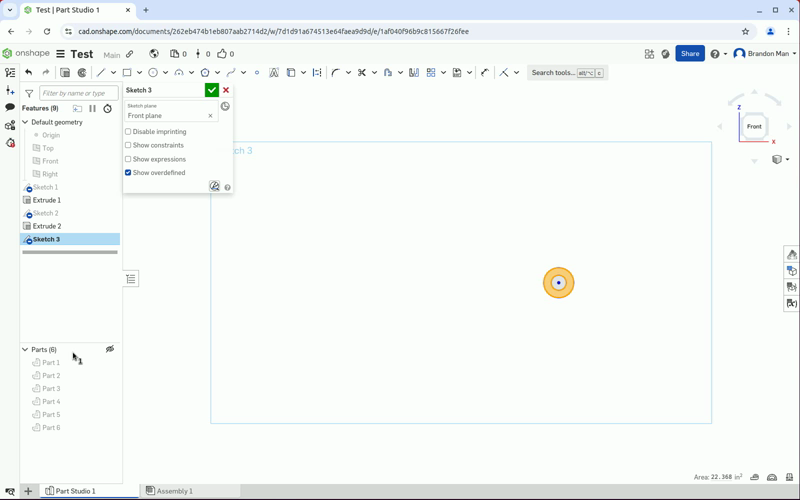
key(shift+y)
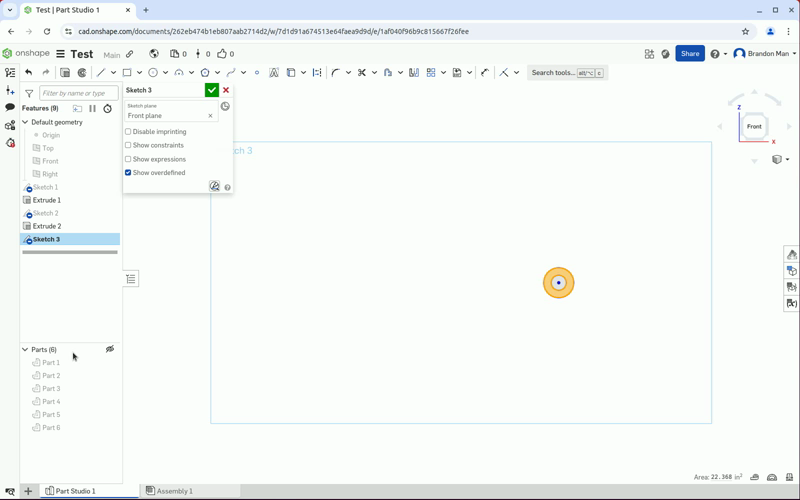
key(shift+e)
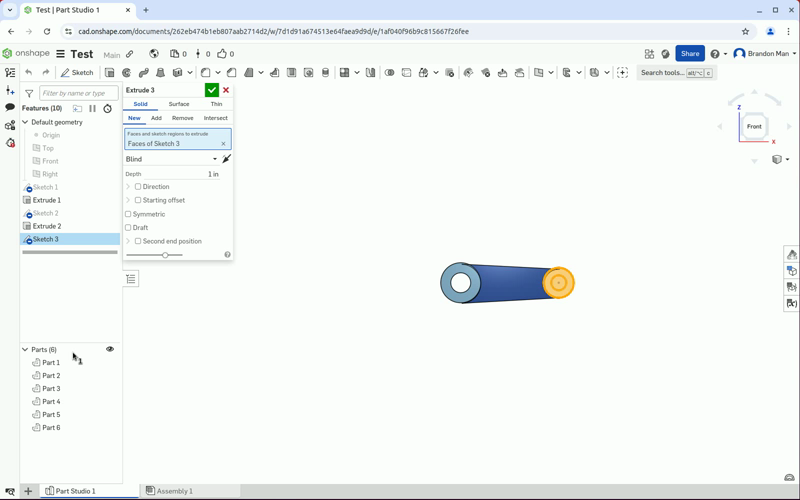
mouse_move(143, 106)
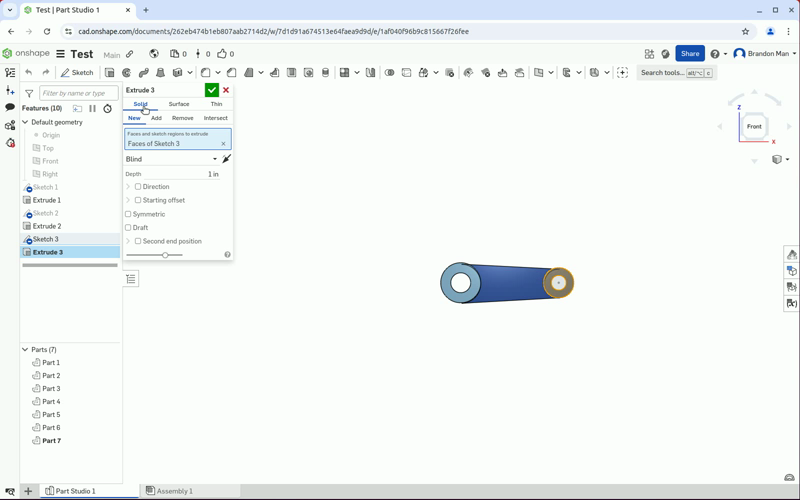
click(143, 106)
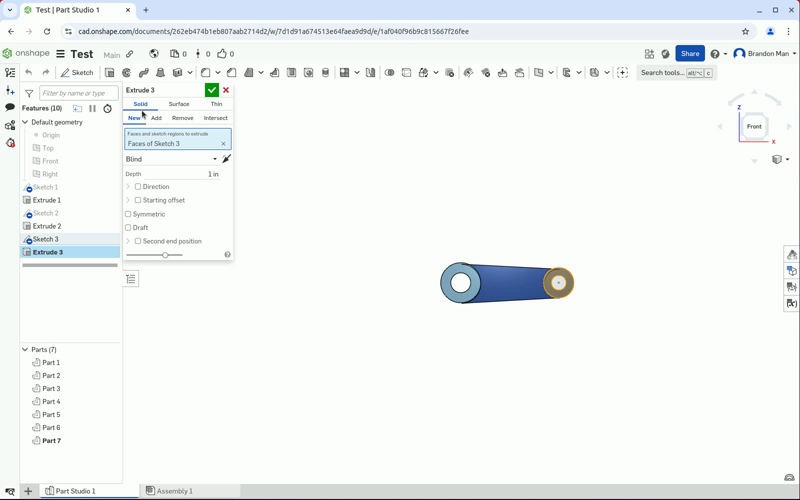
mouse_move(137, 120)
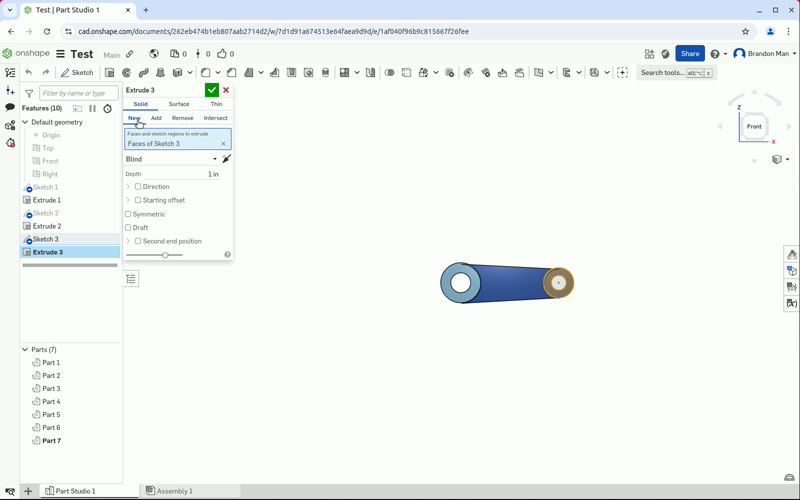
click(137, 120)
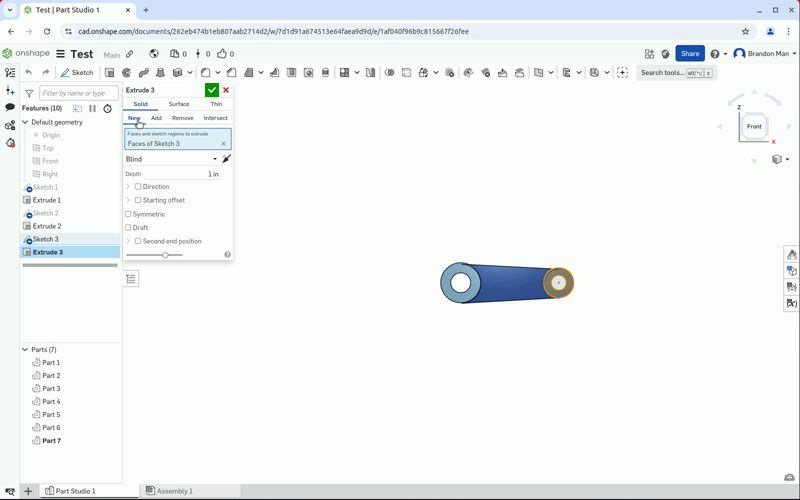
key(tab, 4)
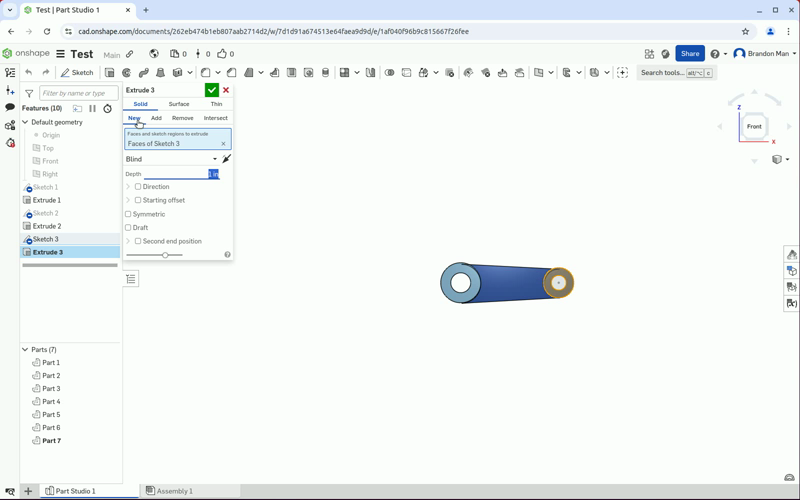
text(5.055)
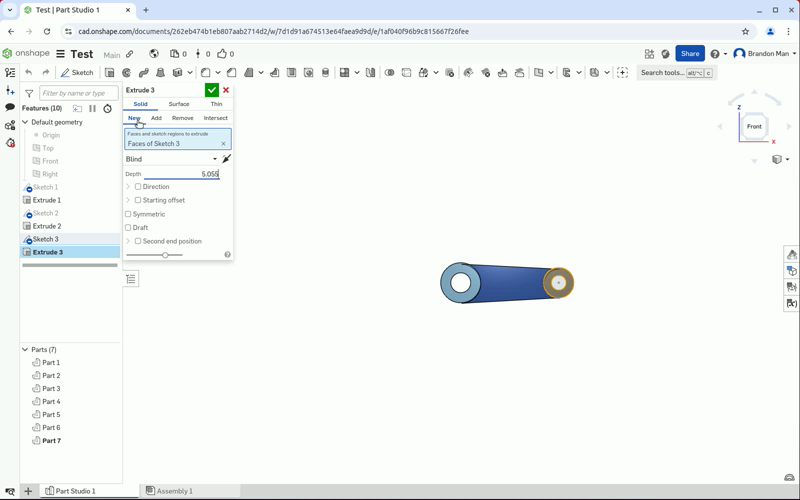
key(enter)
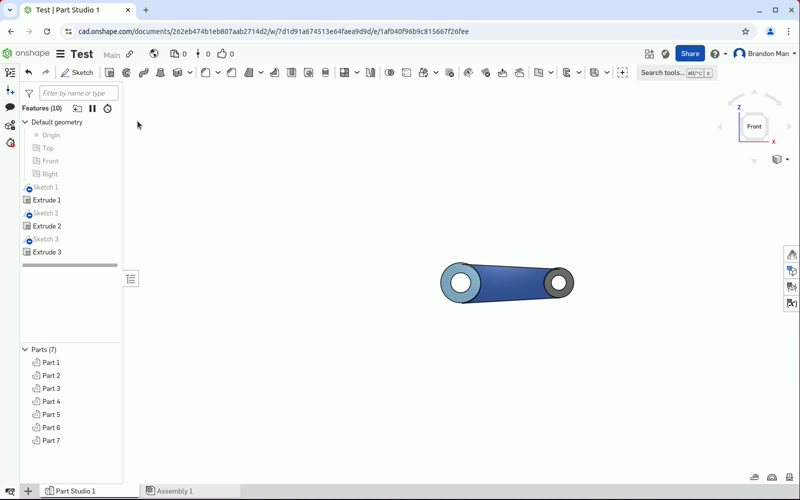
key(shift+h)
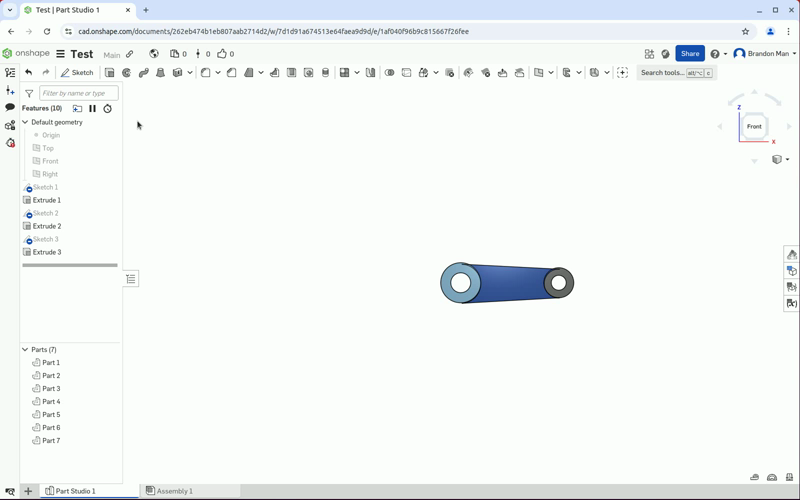
key(shift+h)
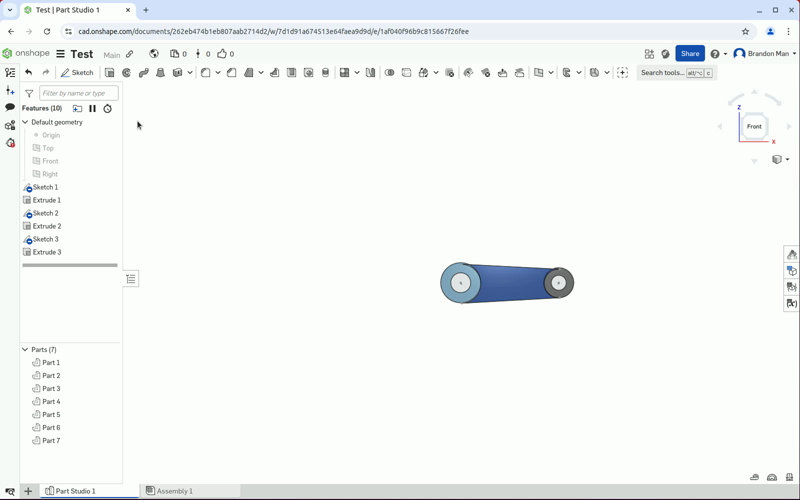
key(shift+7)
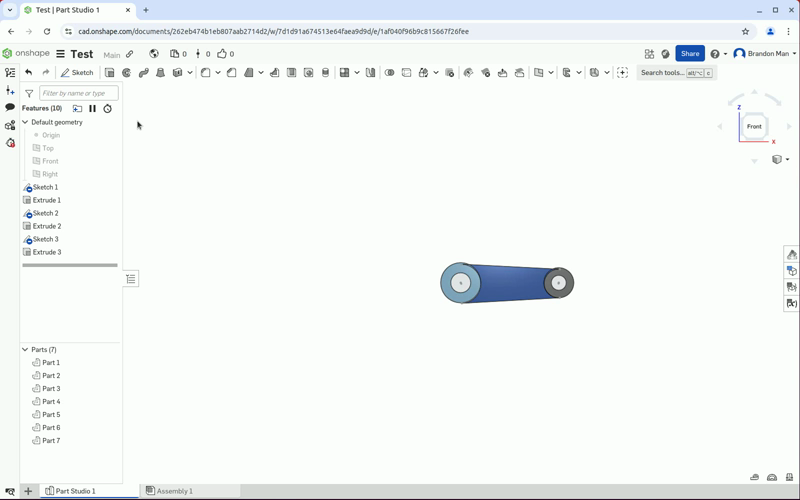
key(left, 2)
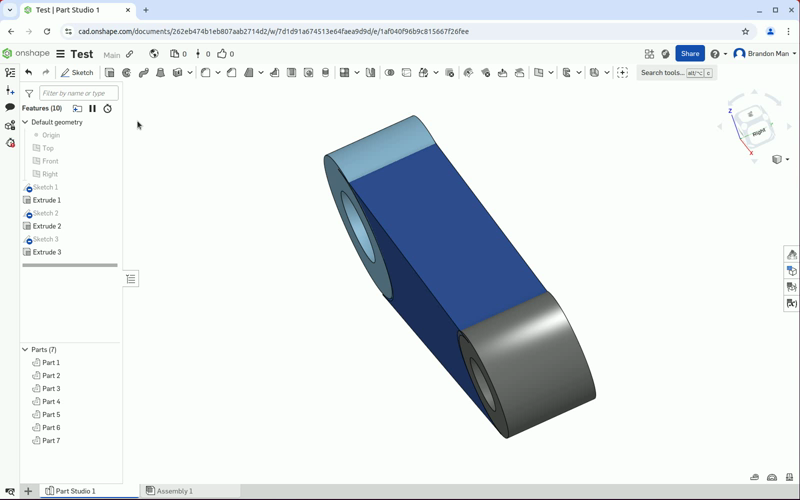
key(down, 2)
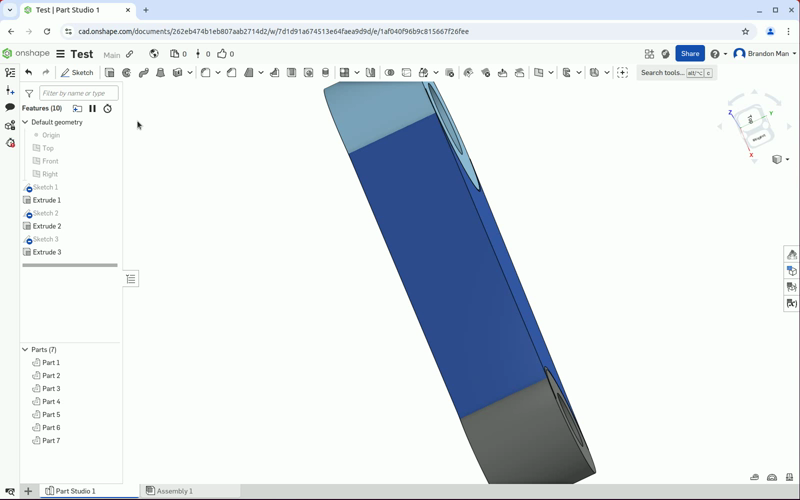
key(up, 2)
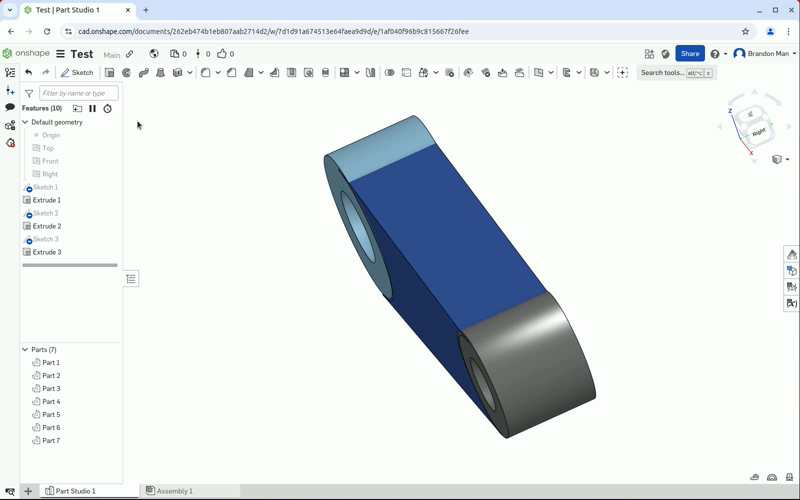
key(right, 2)
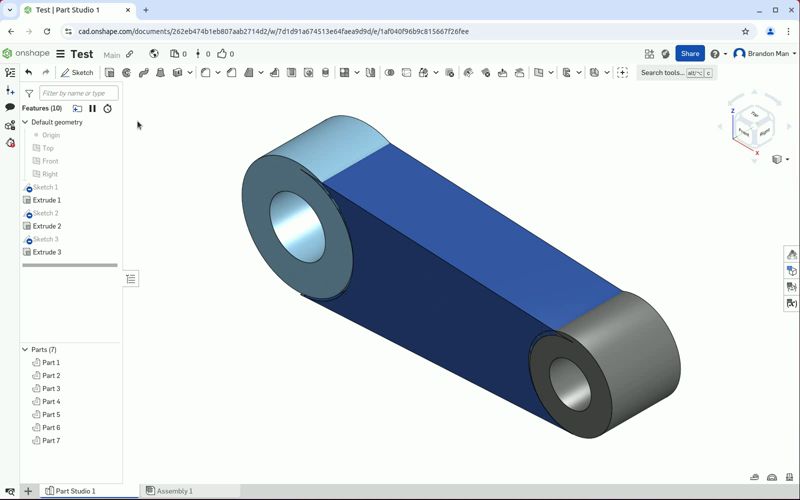
mouse_move(73, 189)
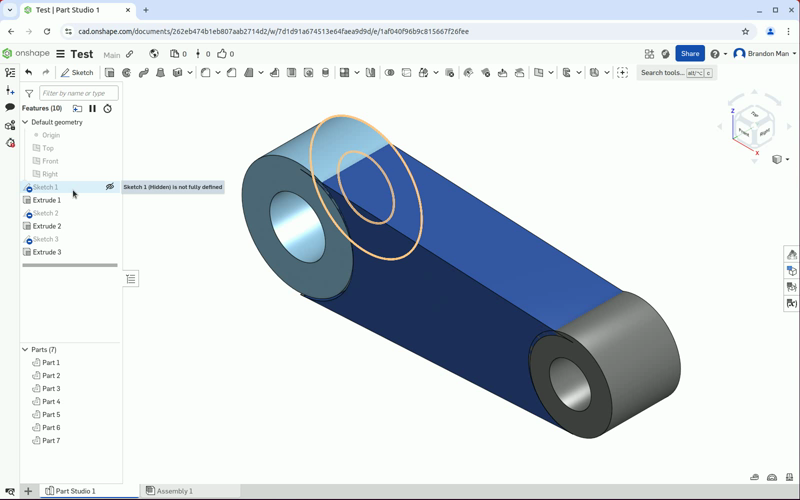
click(73, 189)